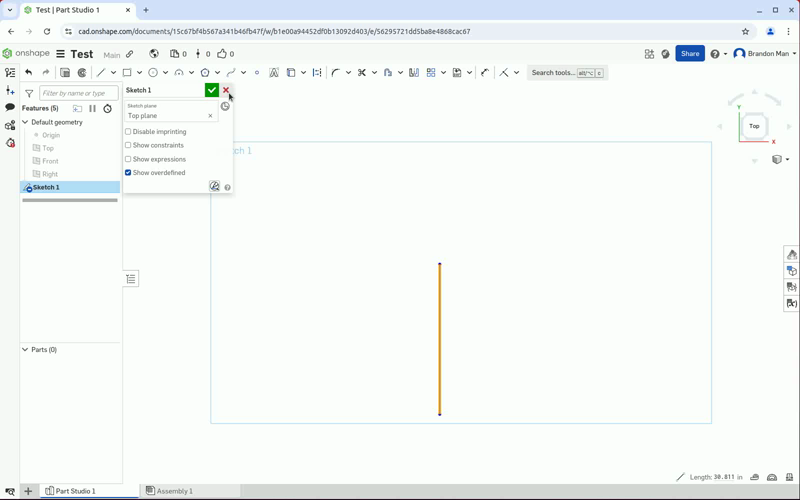
key(shift+h)
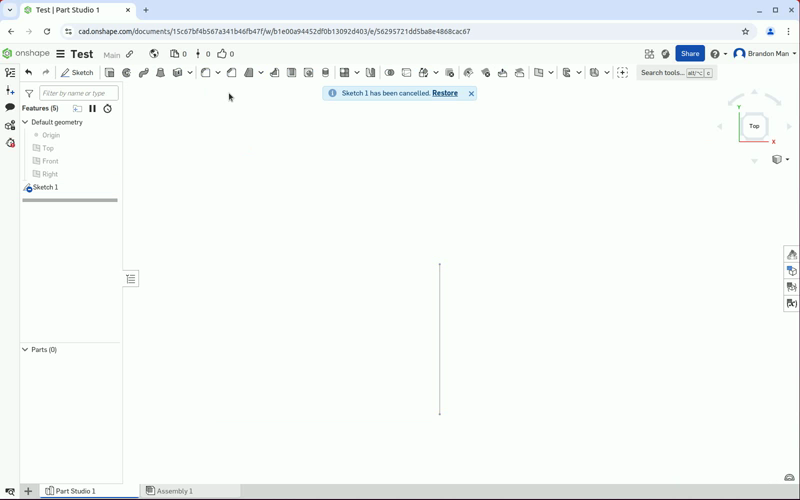
key(shift+s)
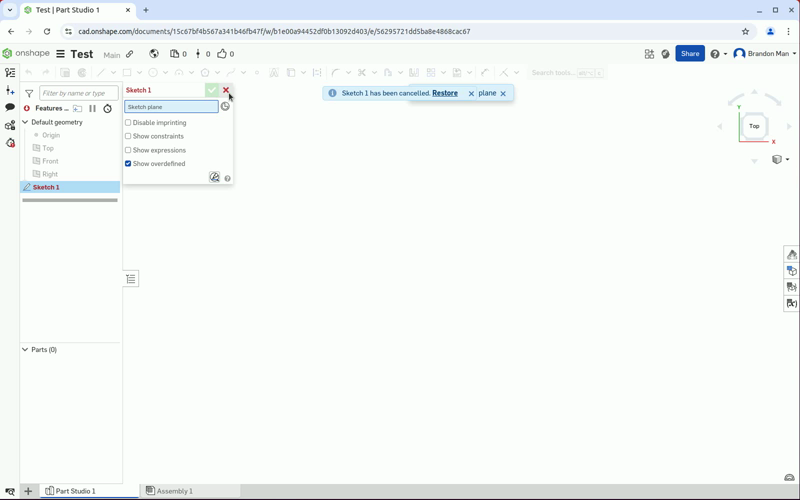
mouse_move(73, 150)
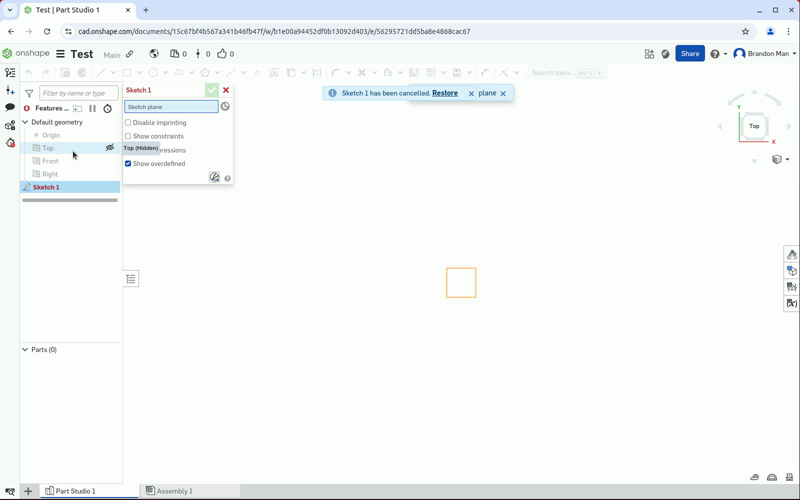
click(73, 150)
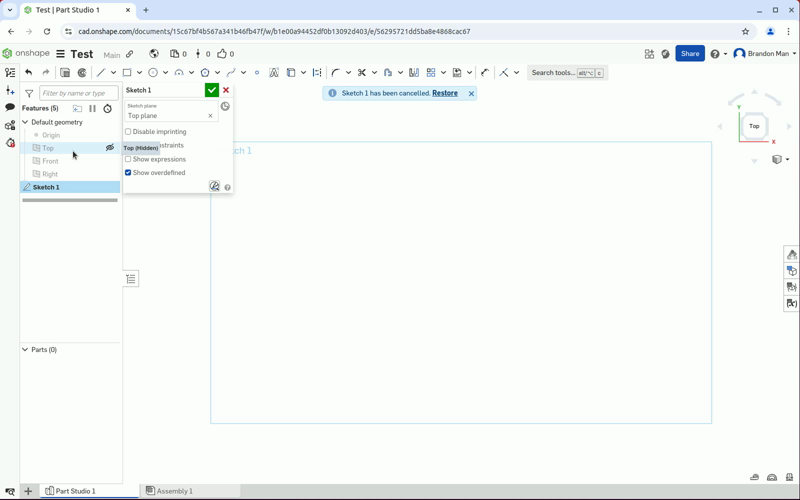
mouse_move(73, 352)
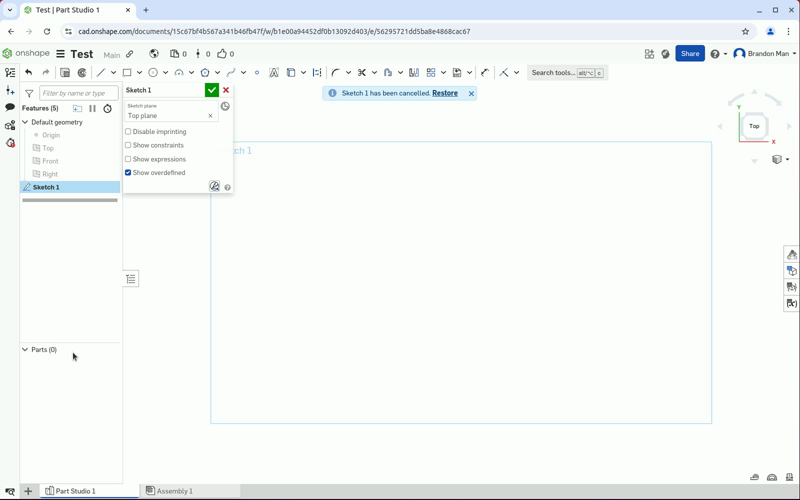
key(y)
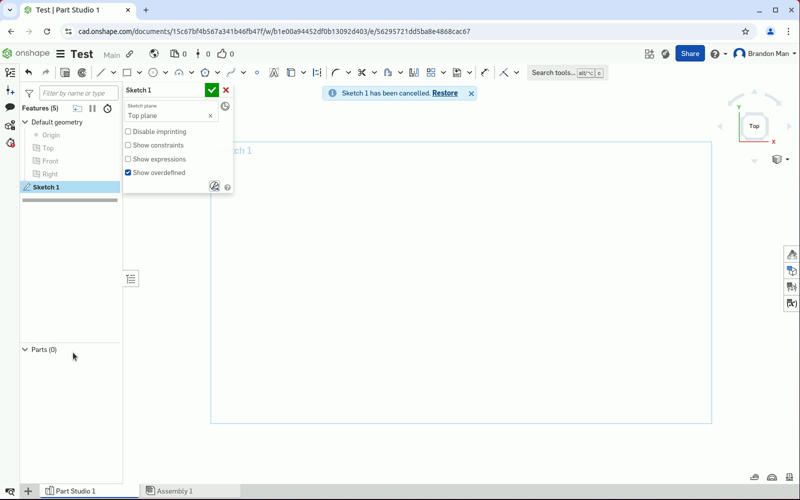
key(l)
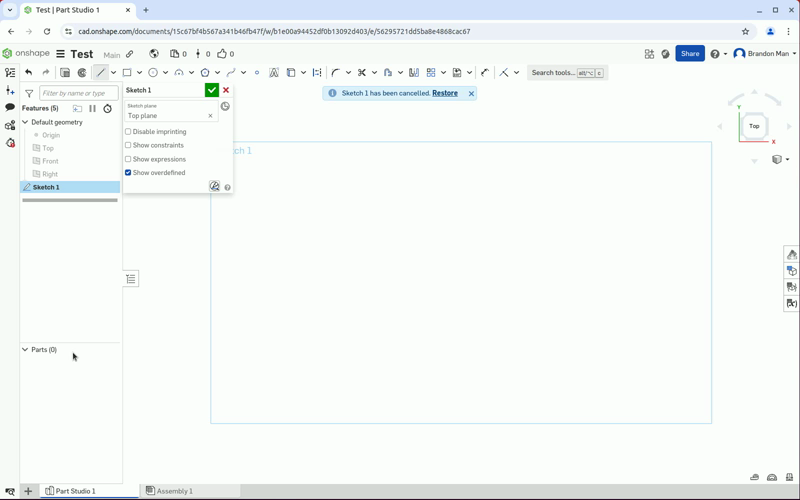
key_down(shift)
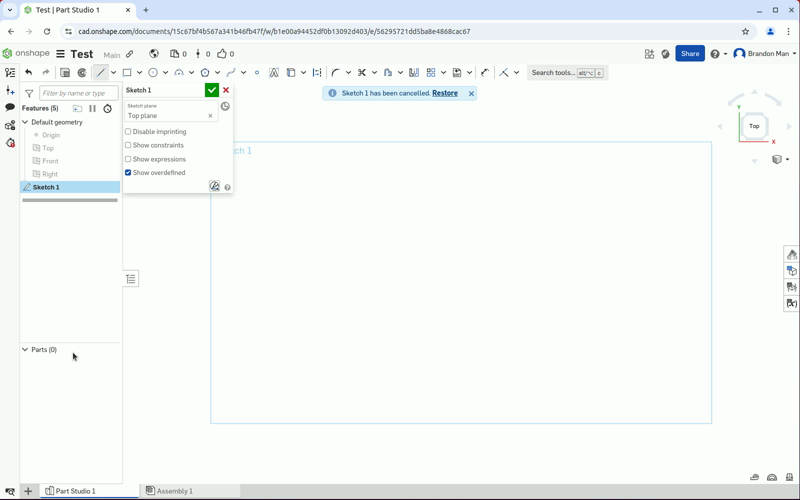
mouse_move(375, 170)
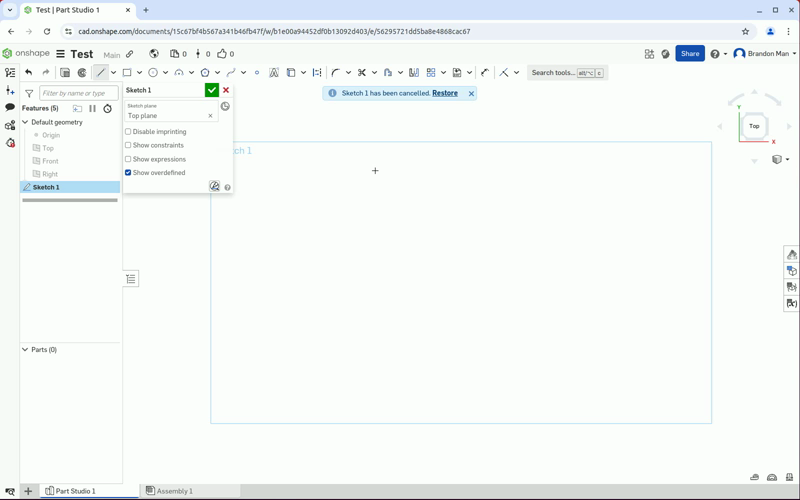
click(375, 170)
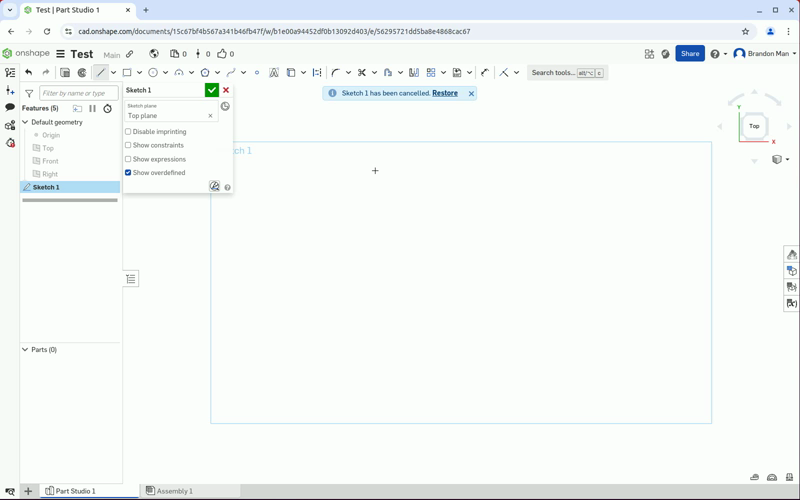
key_up(shift)
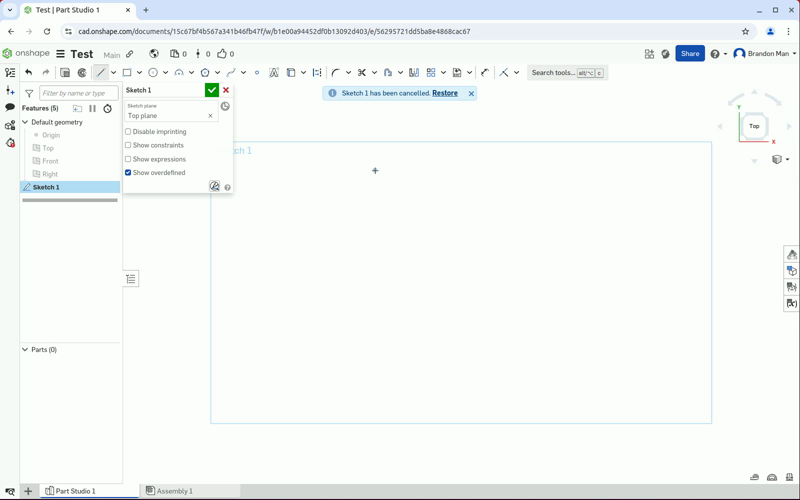
key_down(shift)
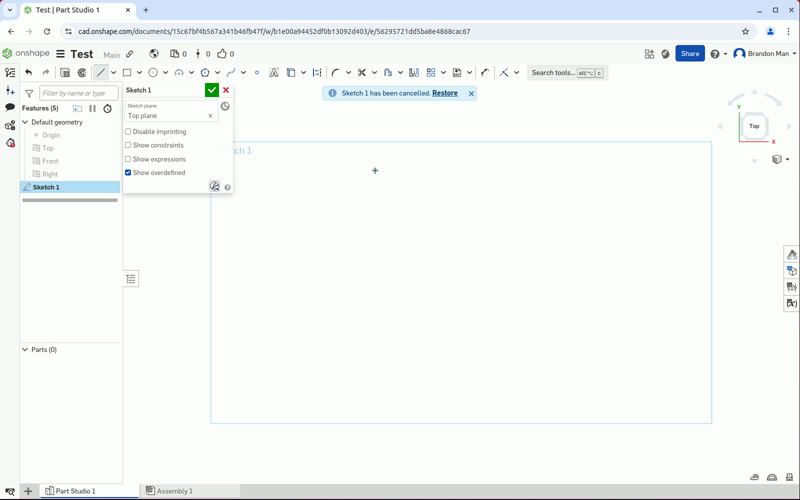
mouse_move(392, 249)
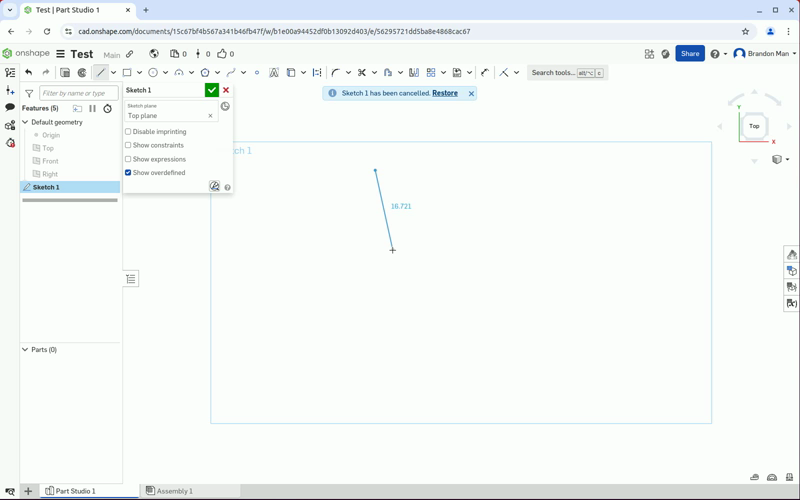
click(392, 249)
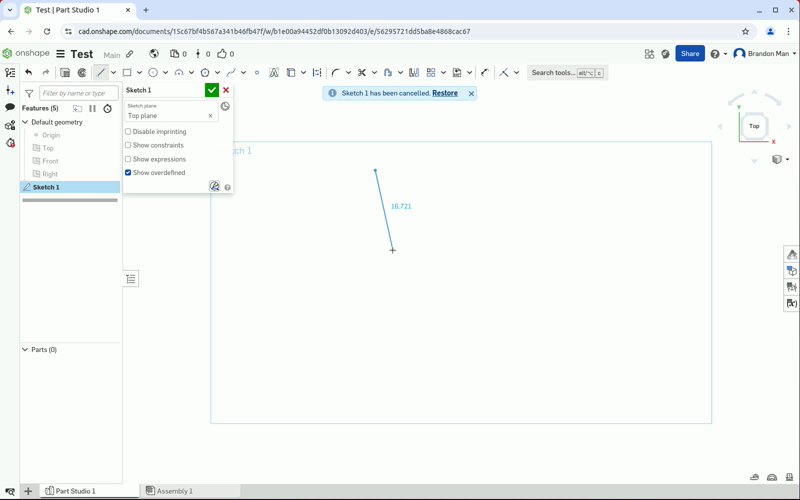
key_up(shift)
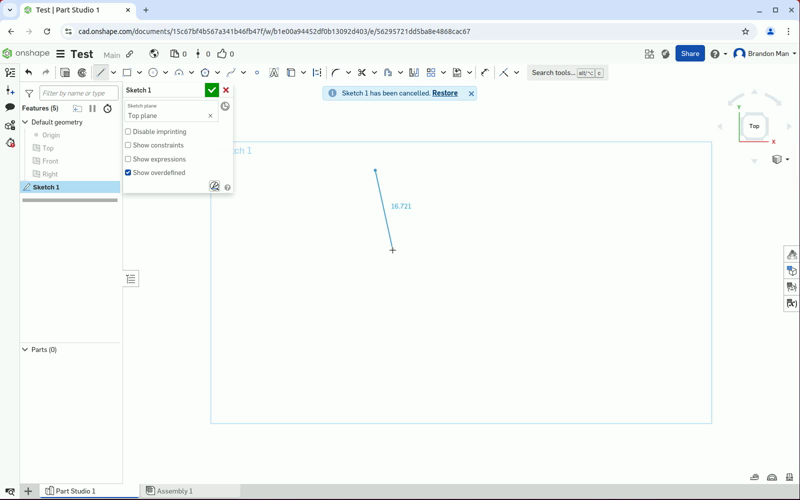
key_down(shift)
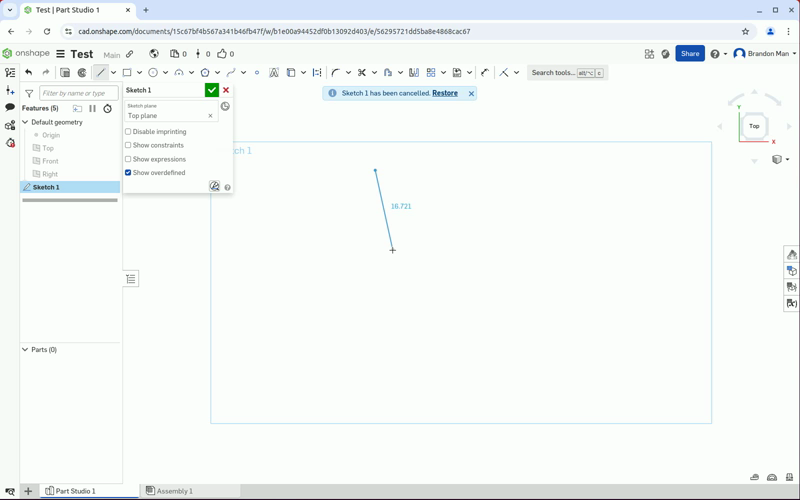
mouse_move(466, 249)
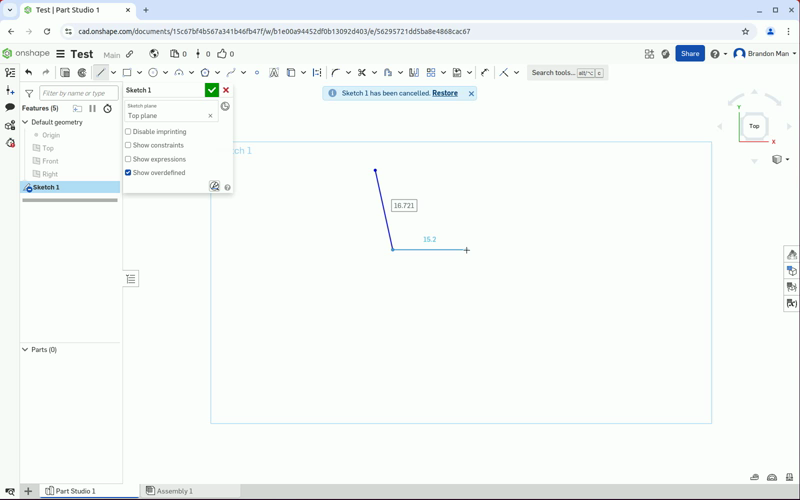
click(466, 249)
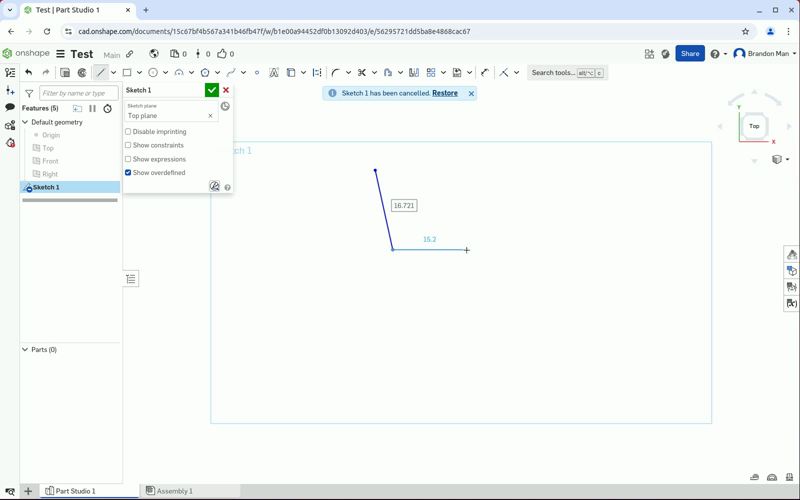
key_up(shift)
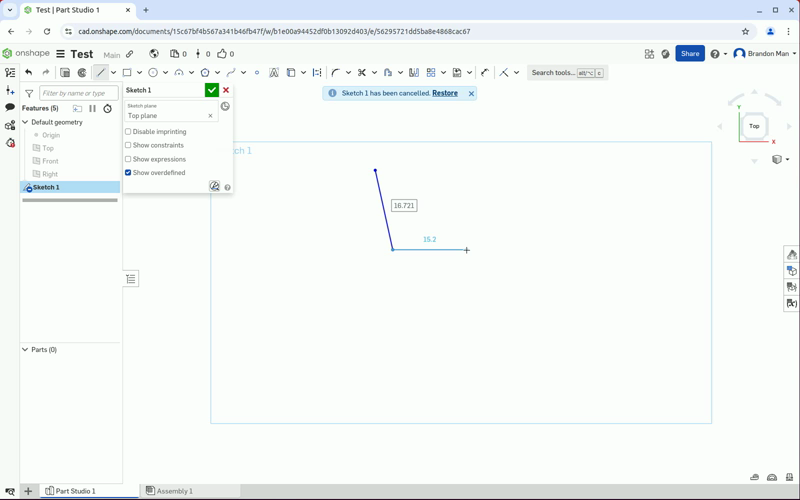
key_down(shift)
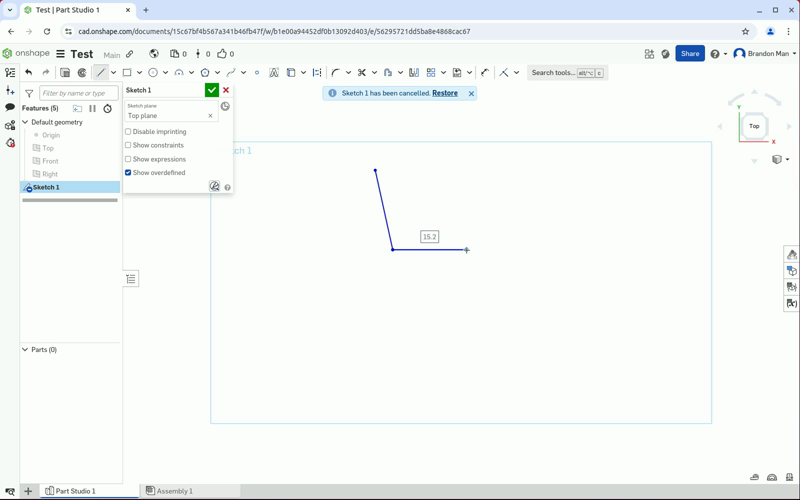
mouse_move(466, 170)
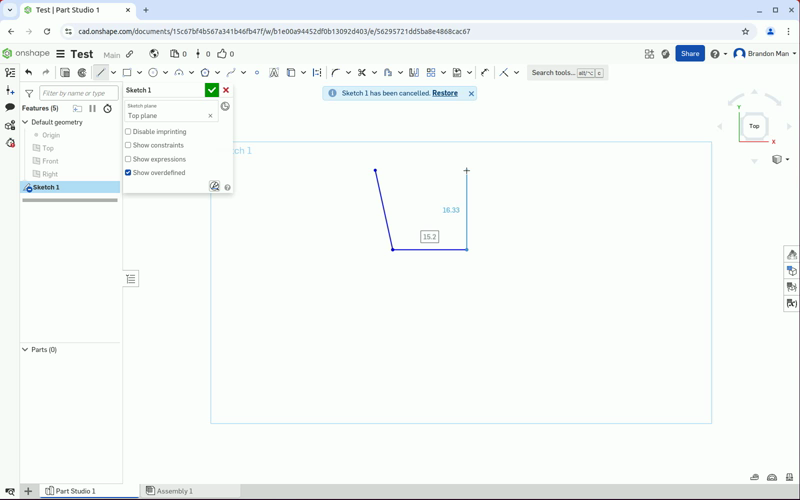
click(466, 170)
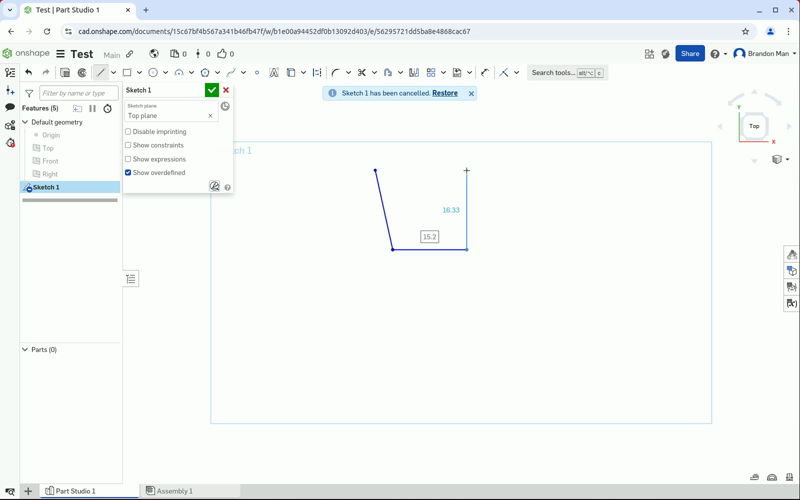
key_up(shift)
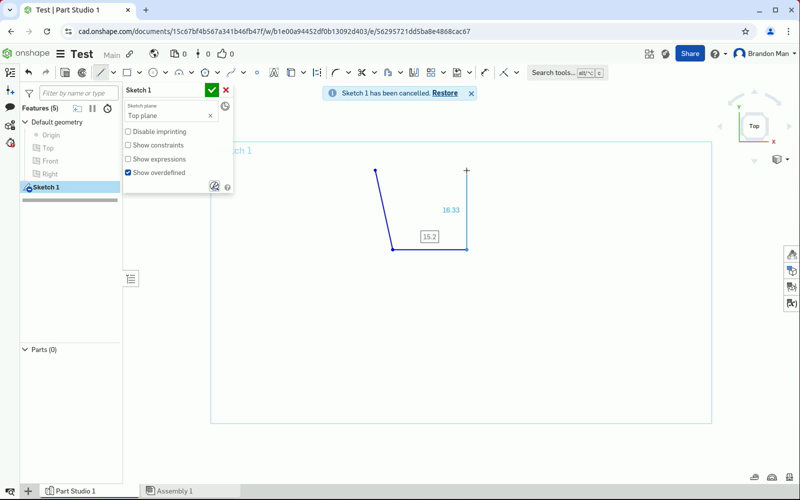
key_down(shift)
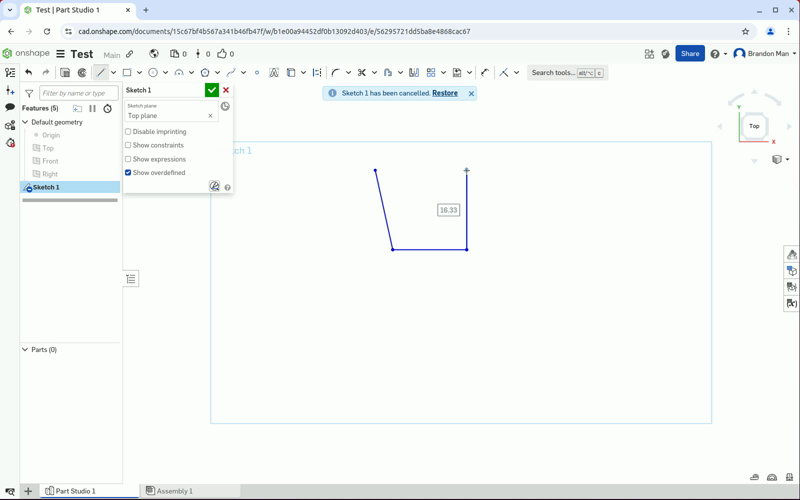
mouse_move(375, 170)
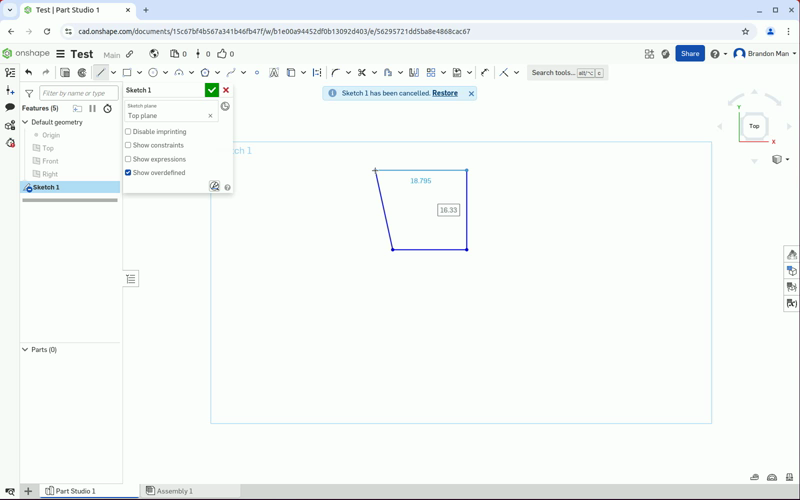
key_up(shift)
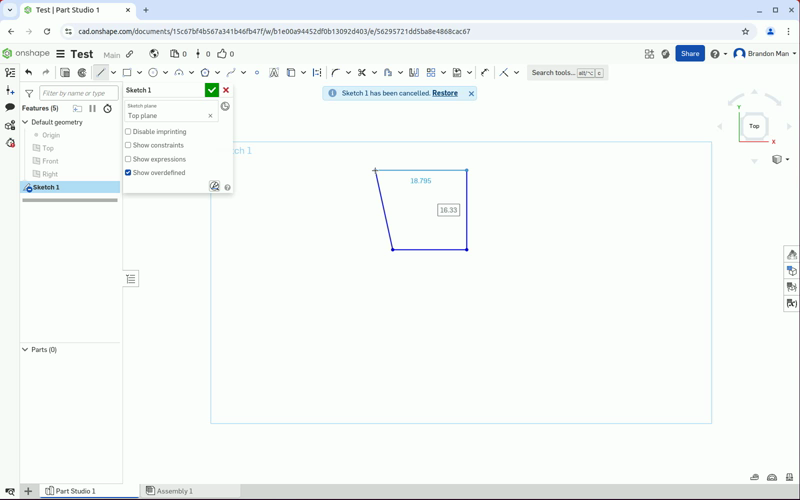
click(375, 170)
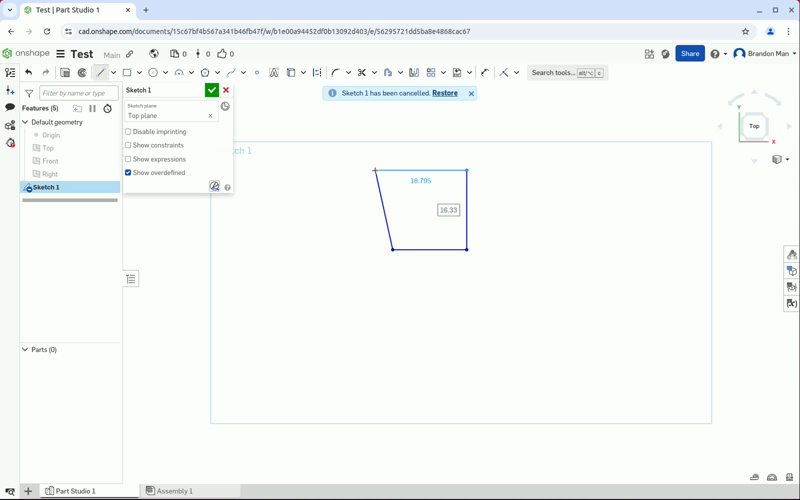
key(esc)
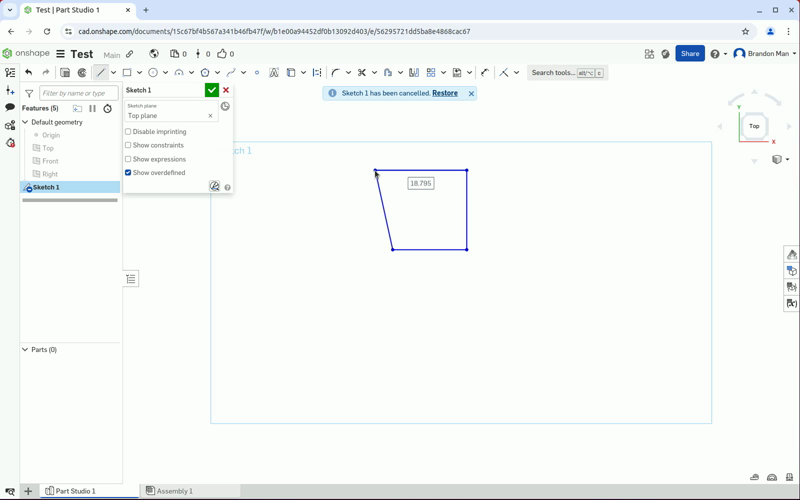
mouse_move(439, 186)
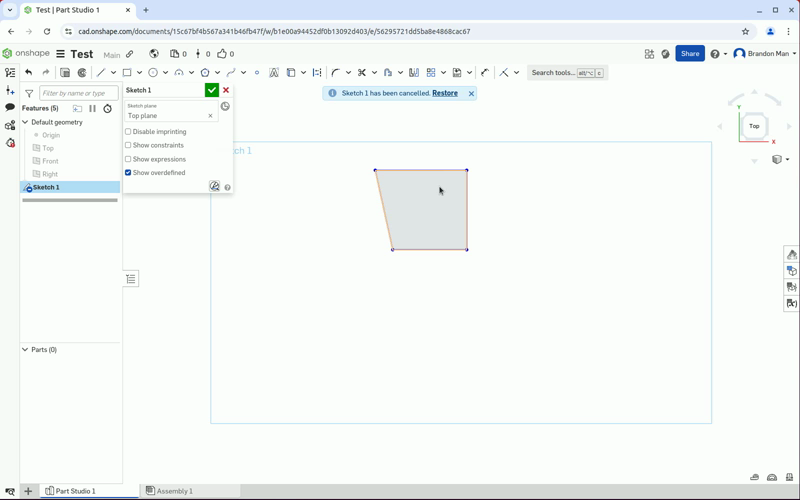
click(439, 186)
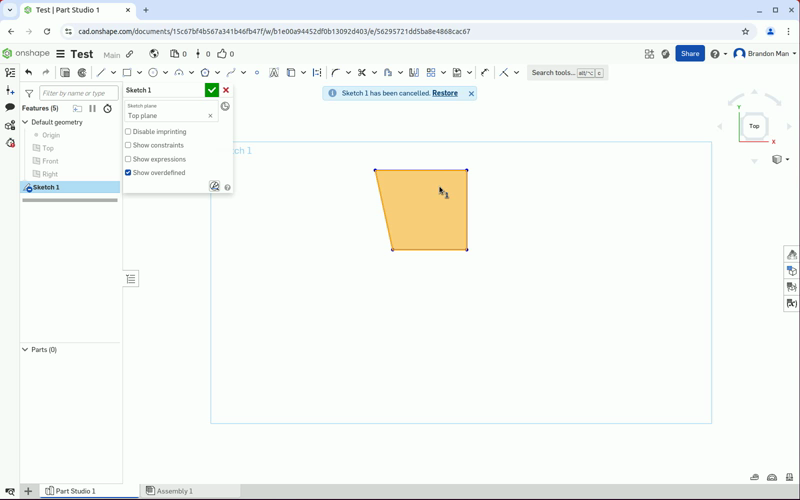
mouse_move(73, 352)
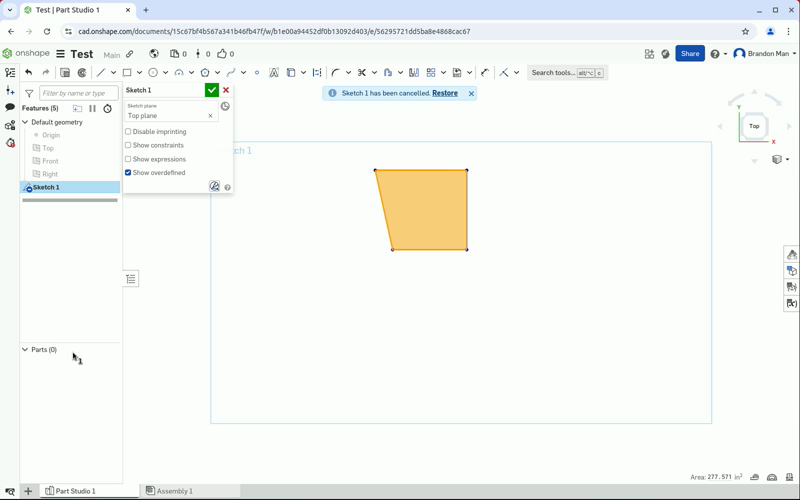
key(shift+y)
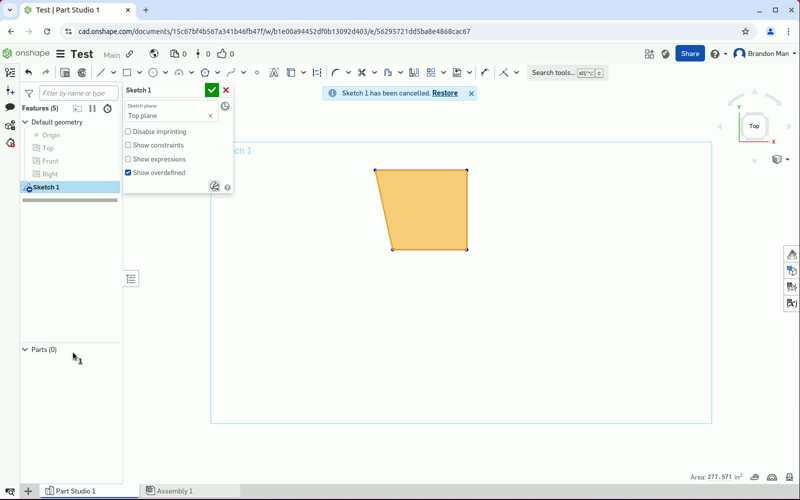
key(shift+e)
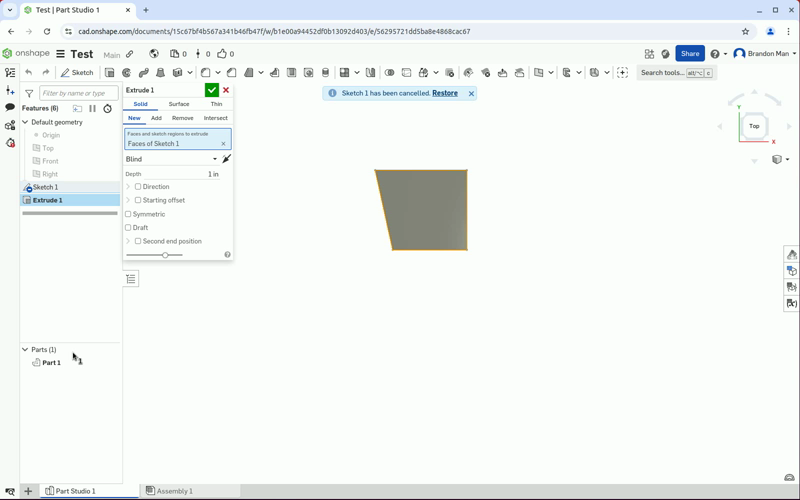
mouse_move(143, 106)
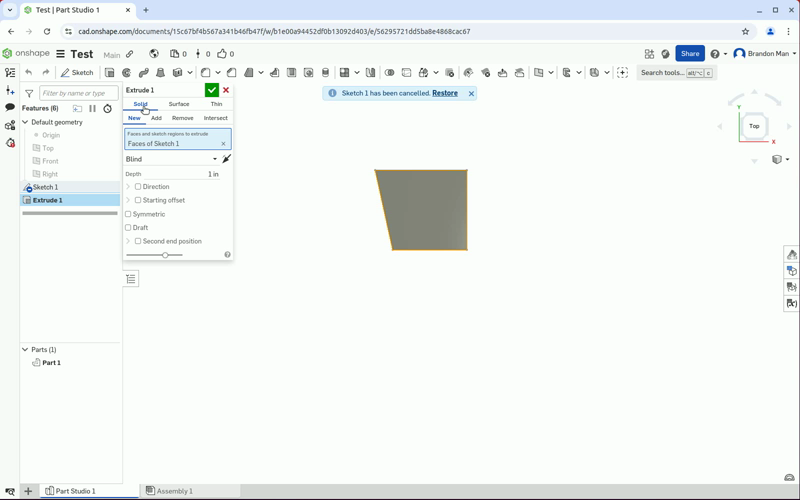
click(143, 106)
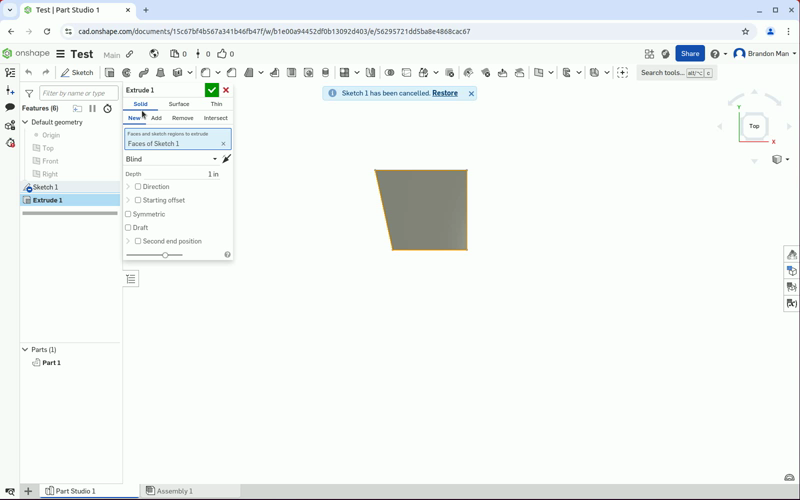
mouse_move(137, 120)
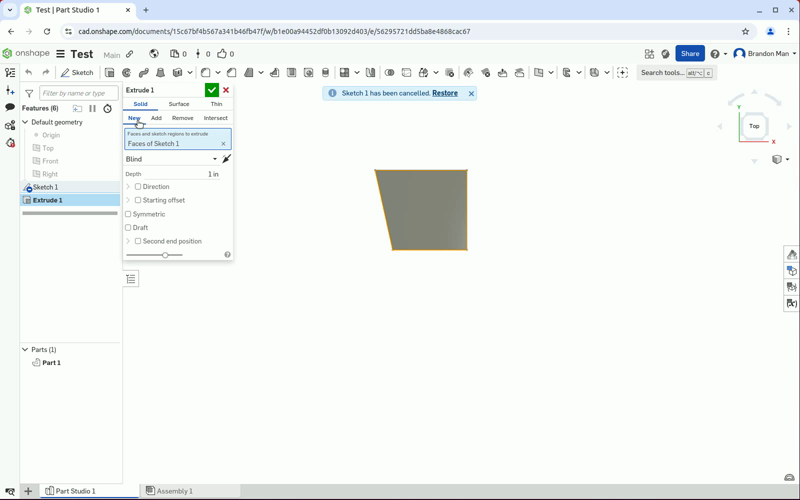
click(137, 120)
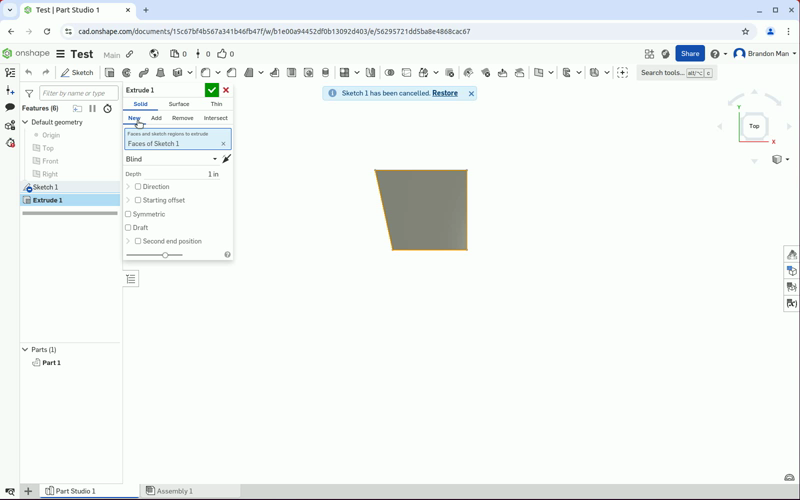
key(tab, 4)
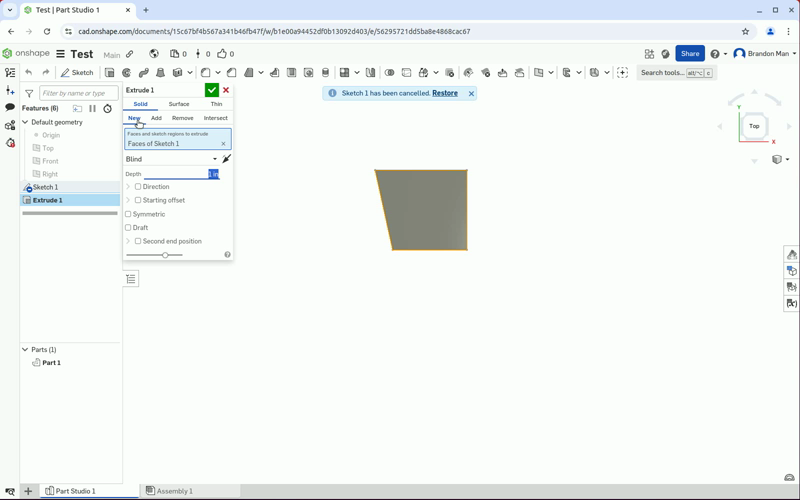
text(-0.481)
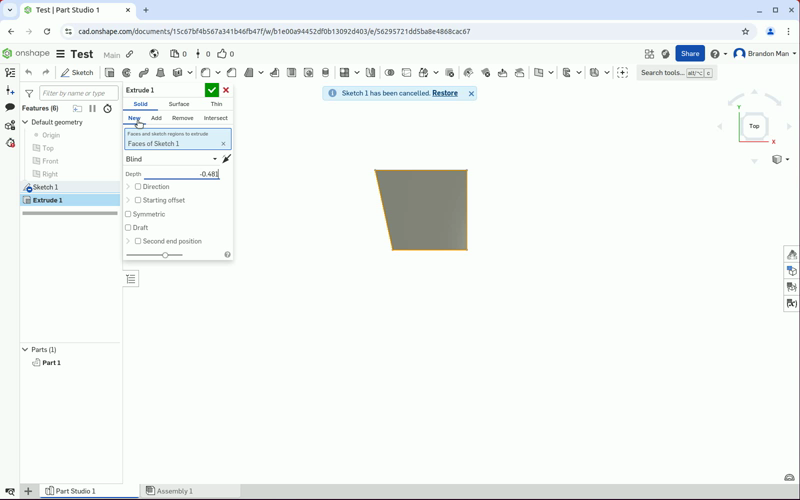
key(enter)
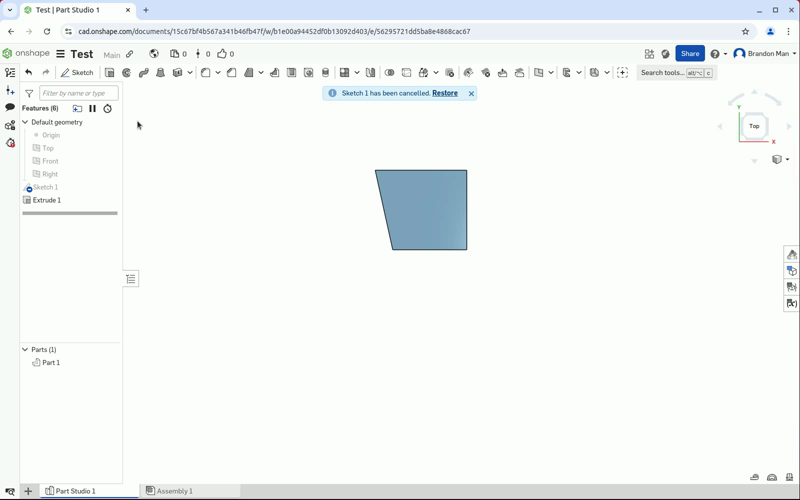
key(shift+h)
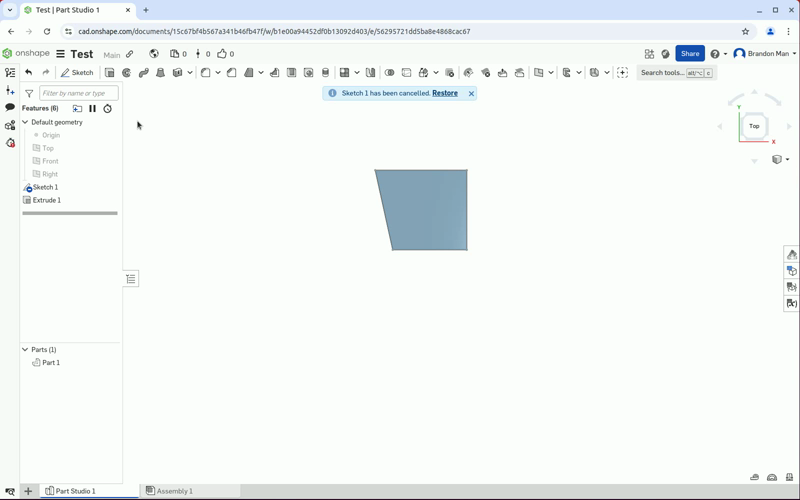
key(shift+h)
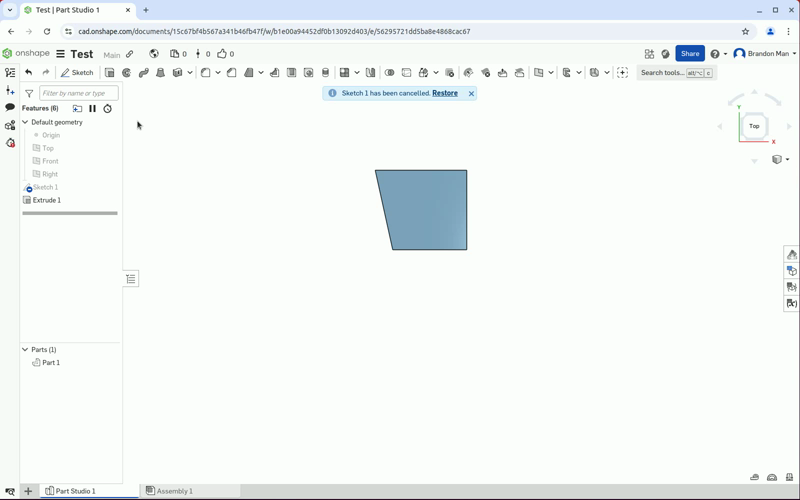
mouse_move(73, 189)
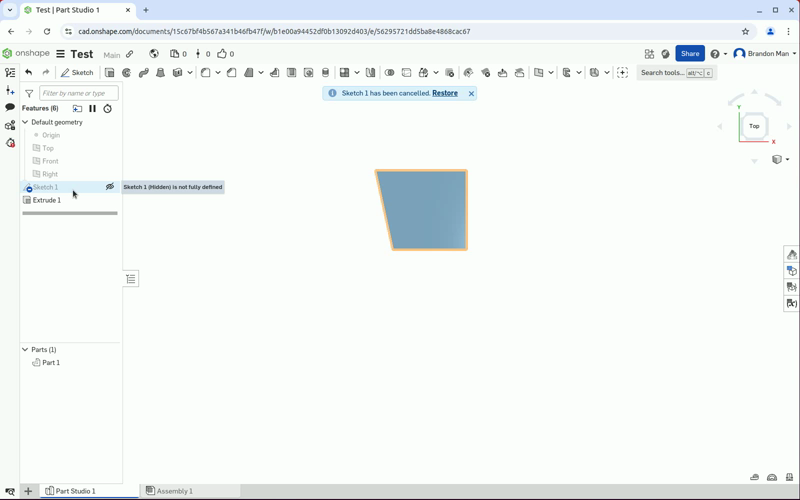
click(73, 189)
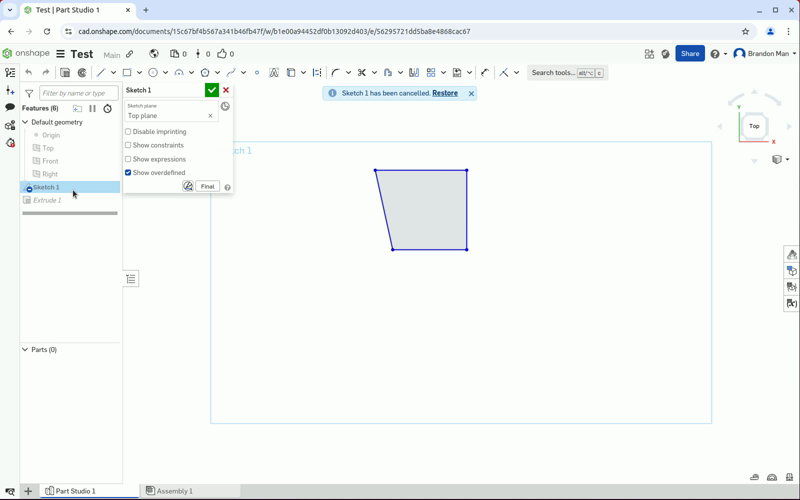
mouse_move(229, 92)
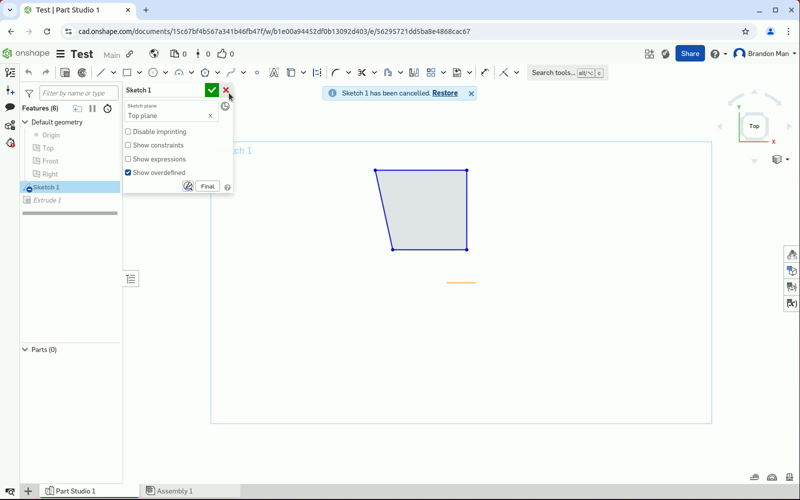
click(229, 92)
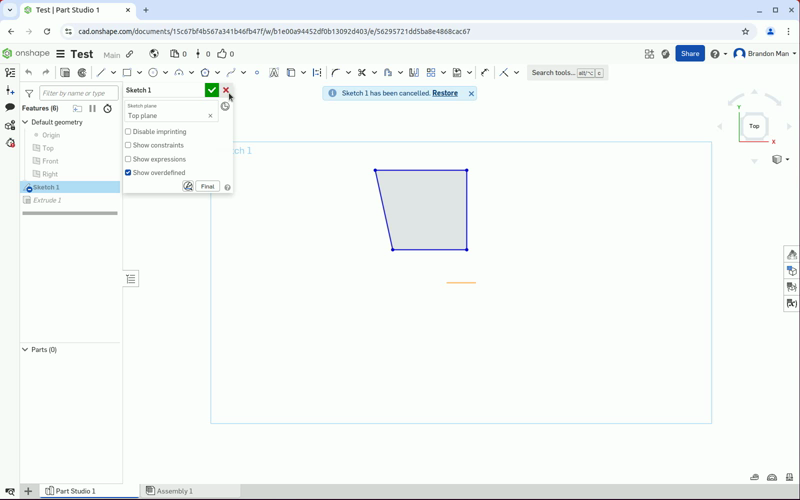
key(shift+s)
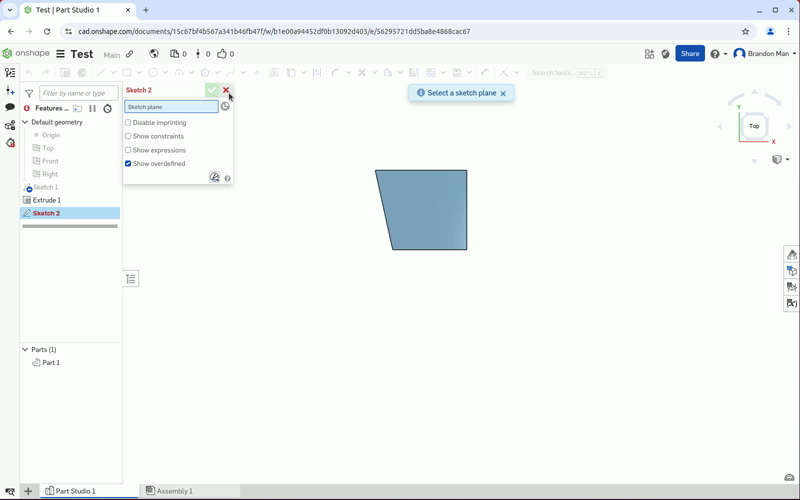
mouse_move(73, 150)
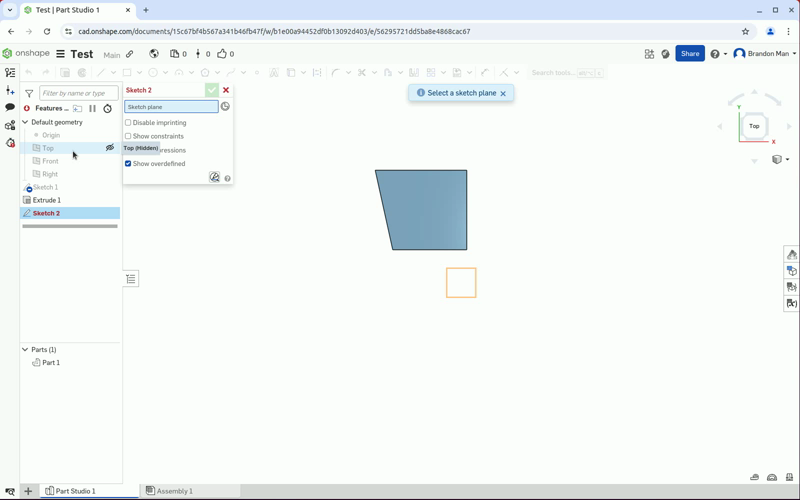
click(73, 150)
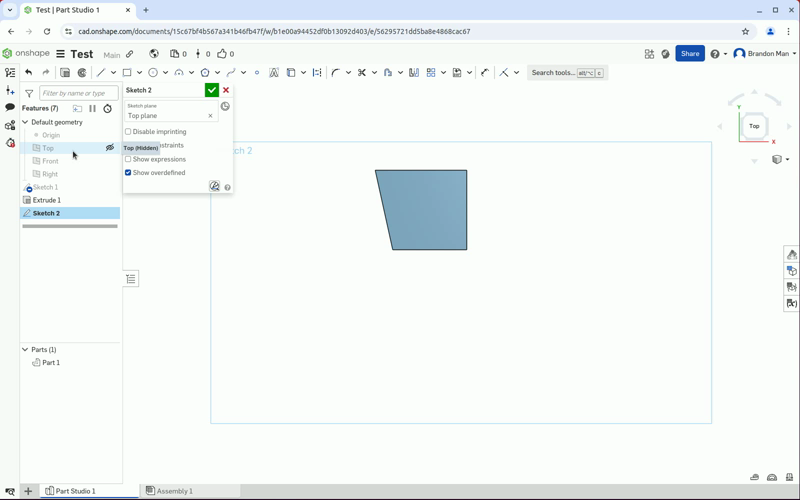
mouse_move(73, 352)
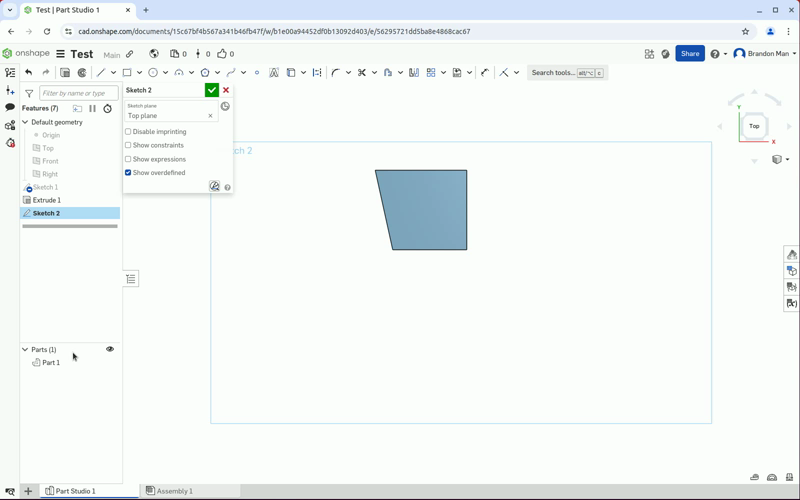
key(y)
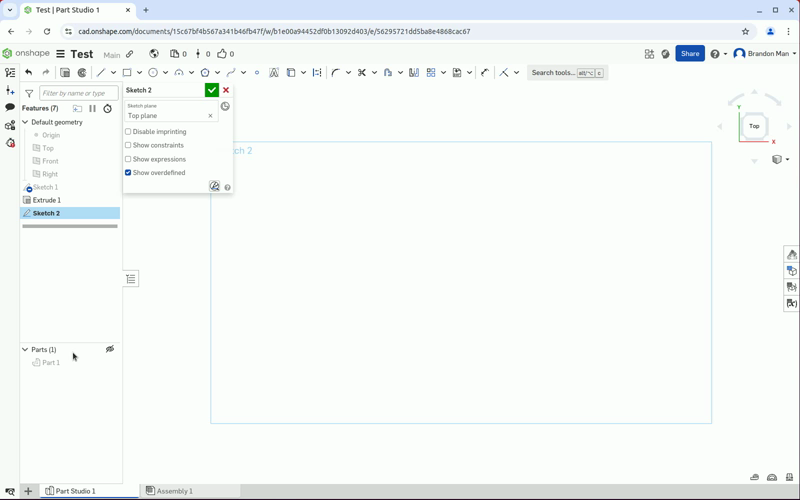
key(l)
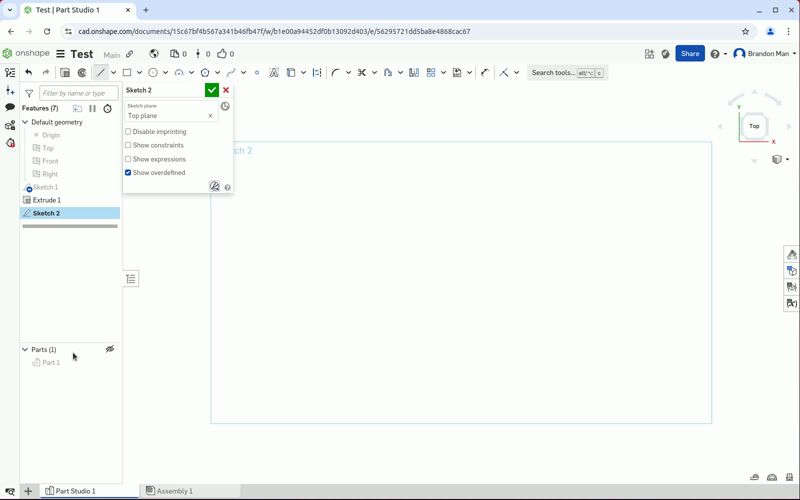
key_down(shift)
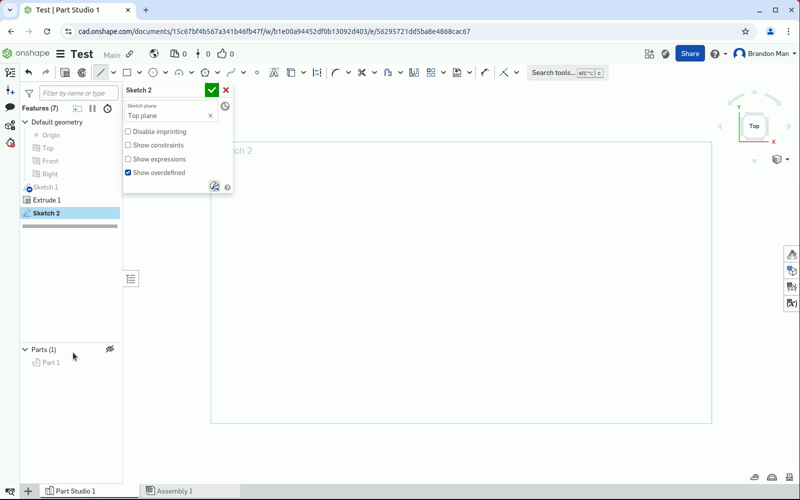
mouse_move(355, 362)
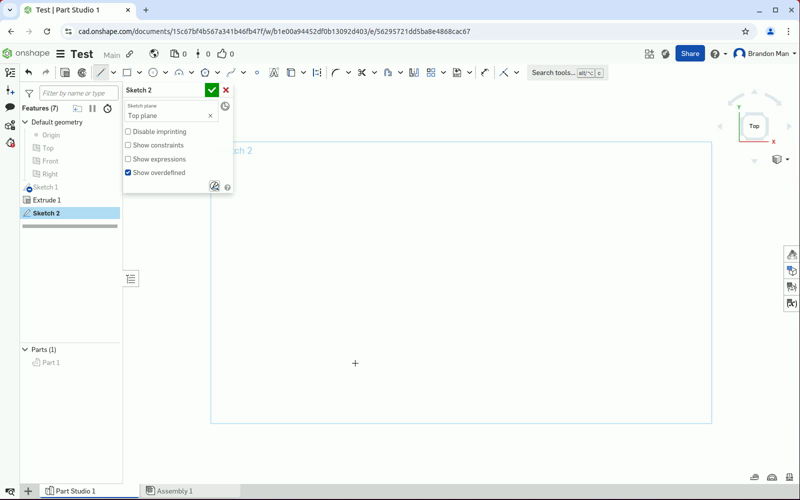
click(355, 362)
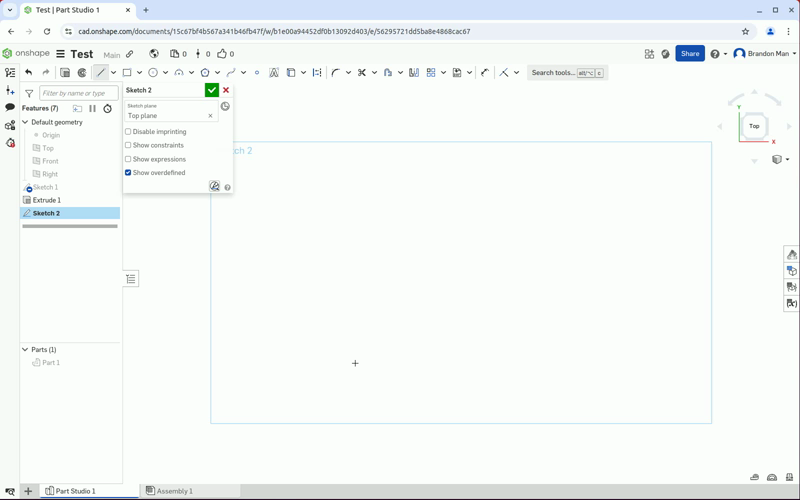
key_up(shift)
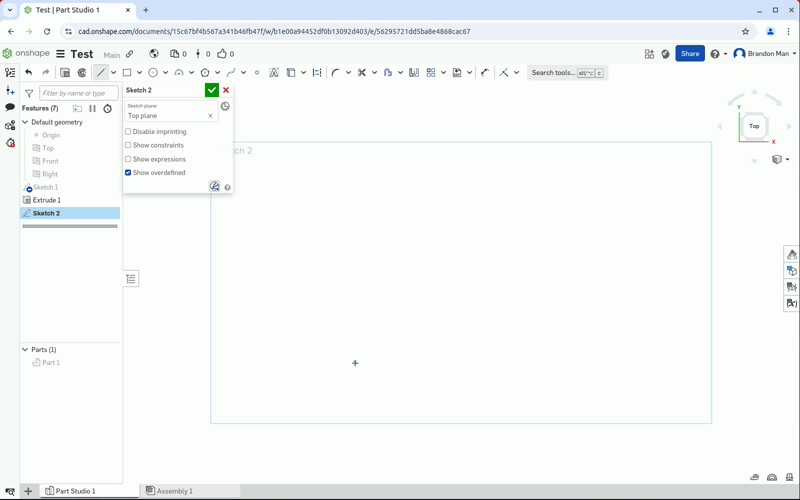
key_down(shift)
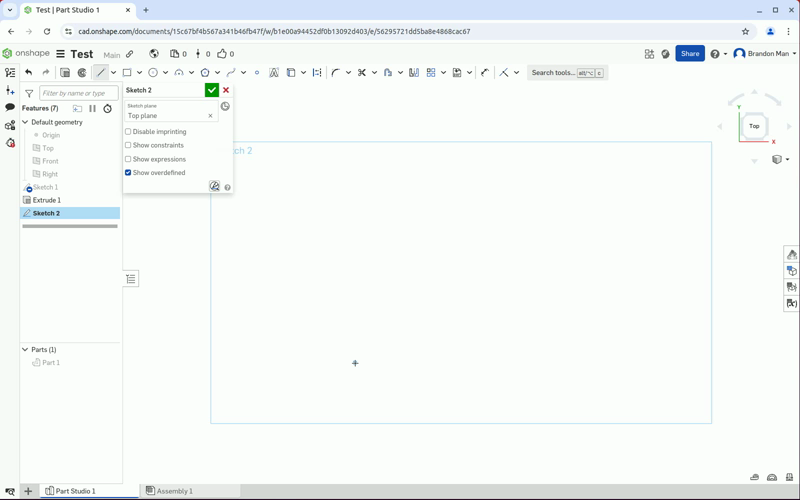
mouse_move(454, 362)
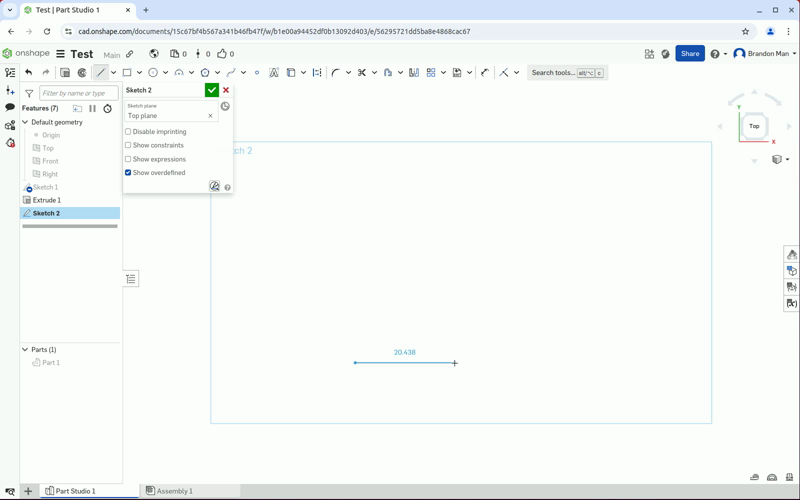
click(454, 362)
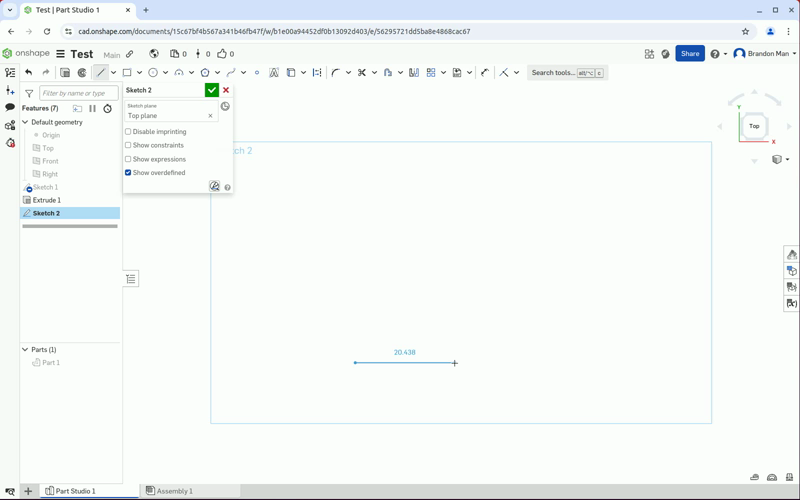
key_up(shift)
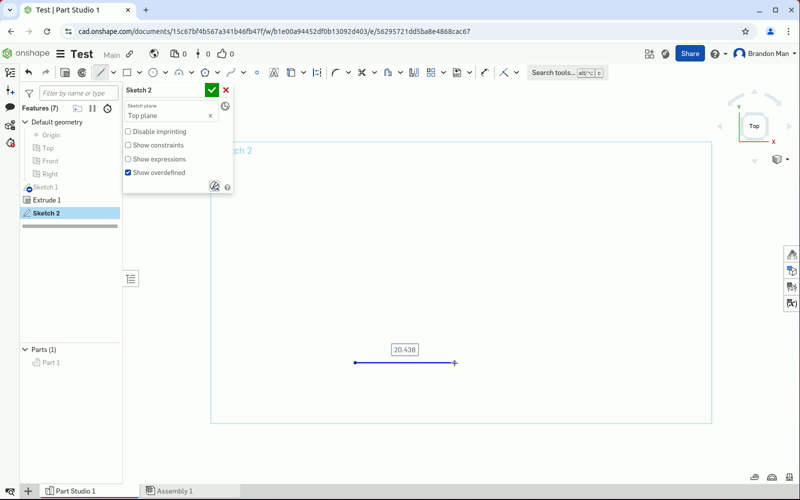
key_down(shift)
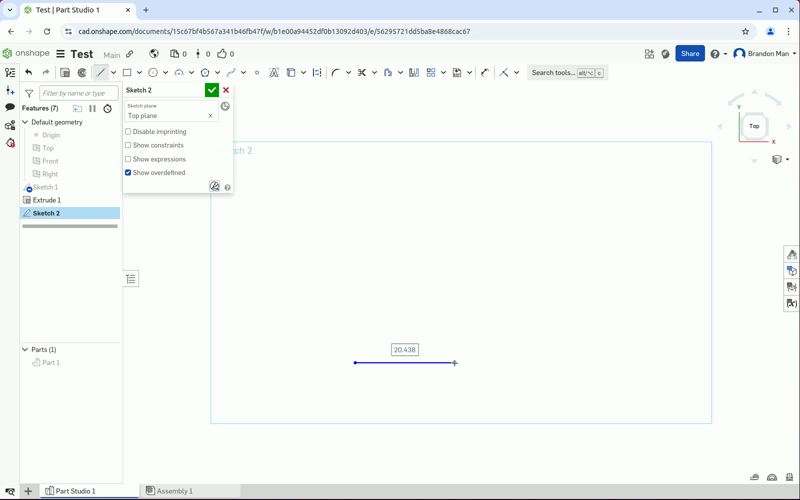
mouse_move(454, 250)
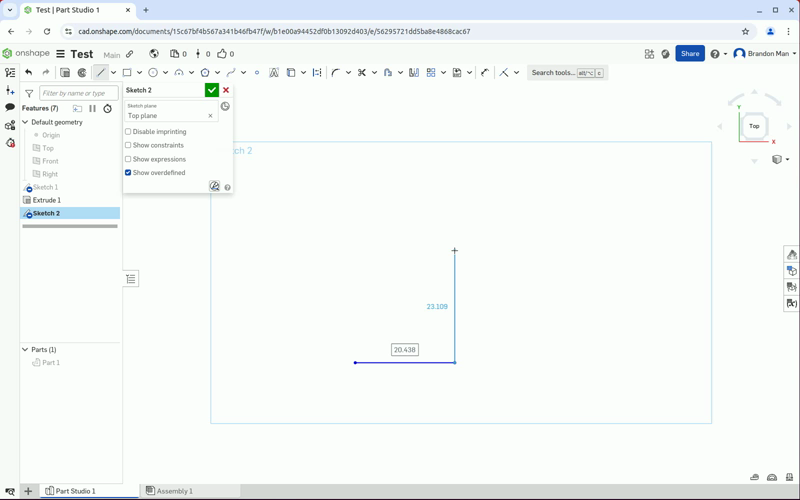
click(454, 250)
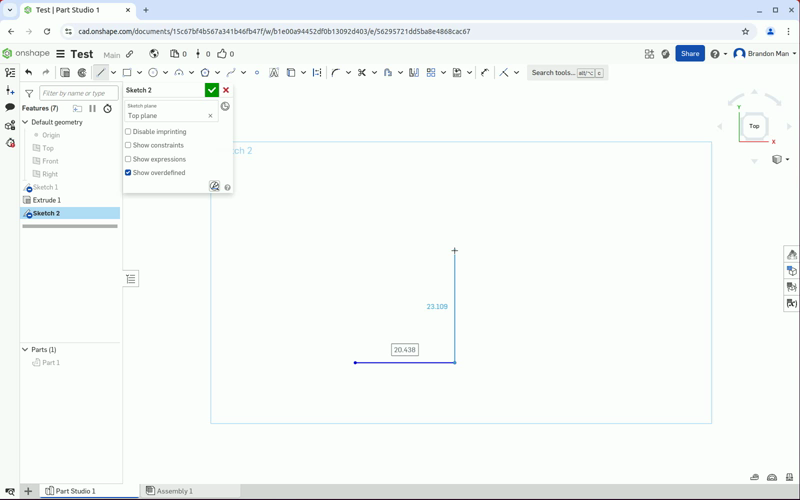
key_up(shift)
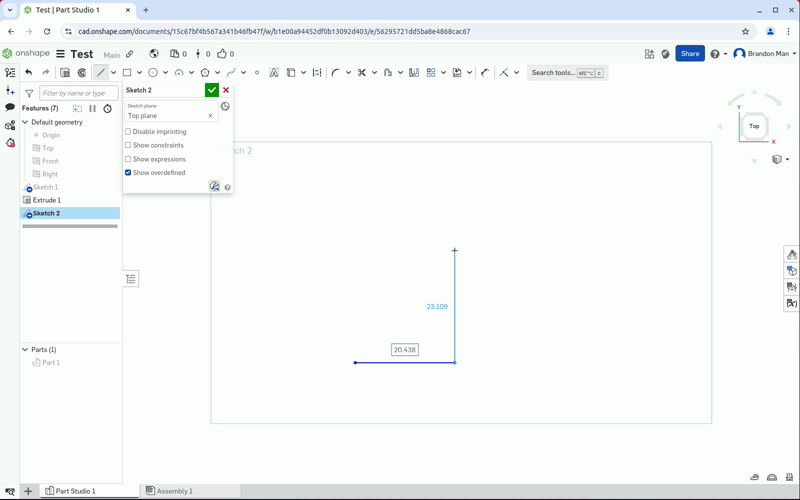
key_down(shift)
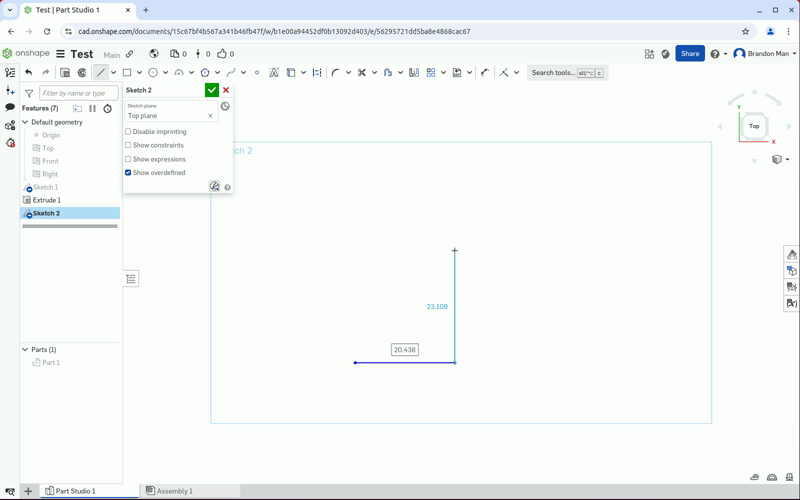
mouse_move(393, 250)
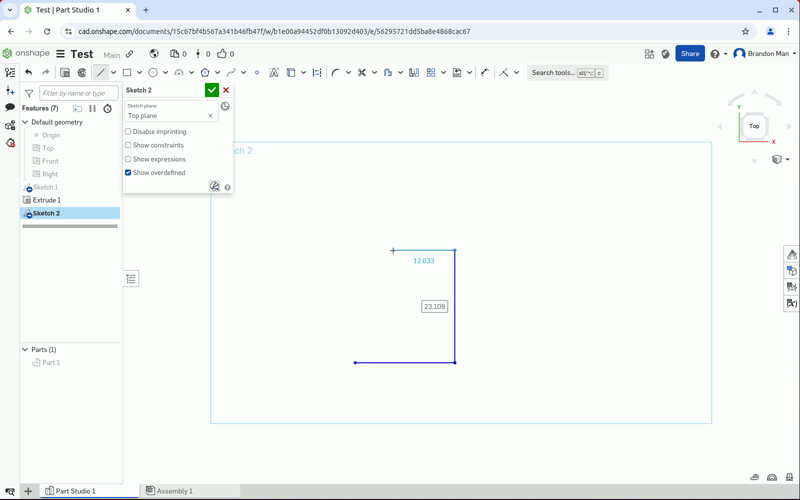
click(393, 250)
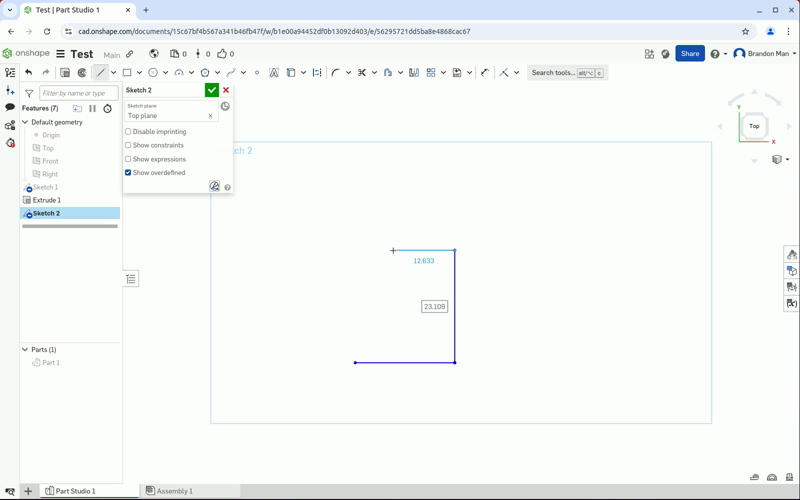
key_up(shift)
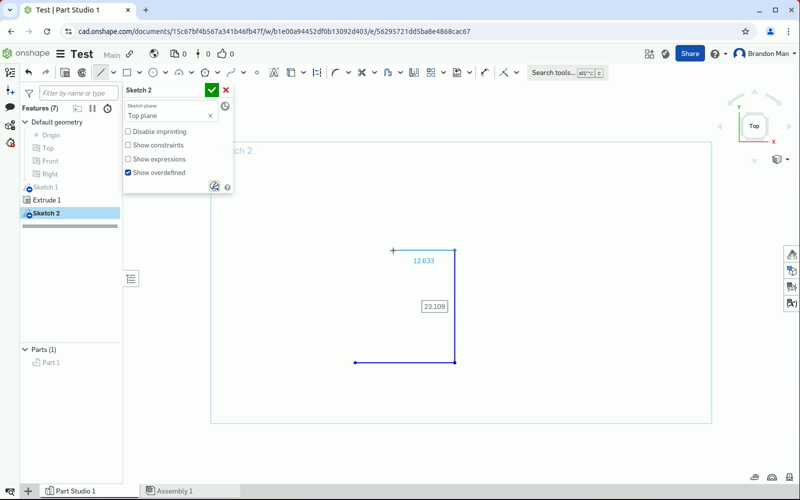
key_down(shift)
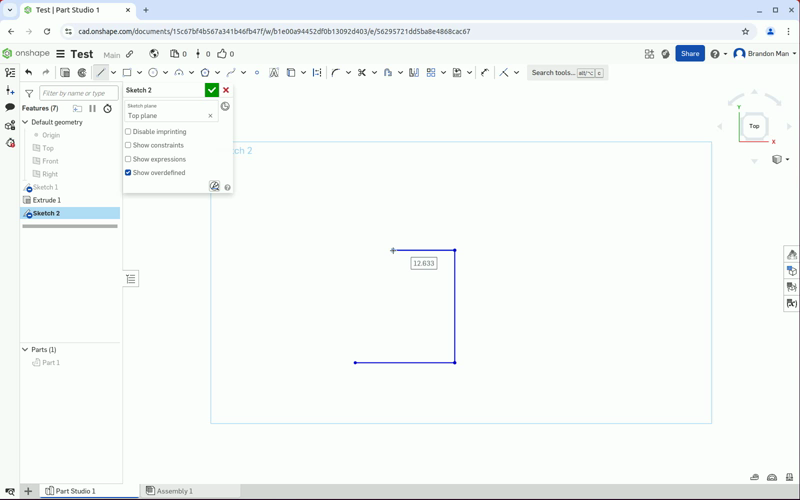
mouse_move(423, 250)
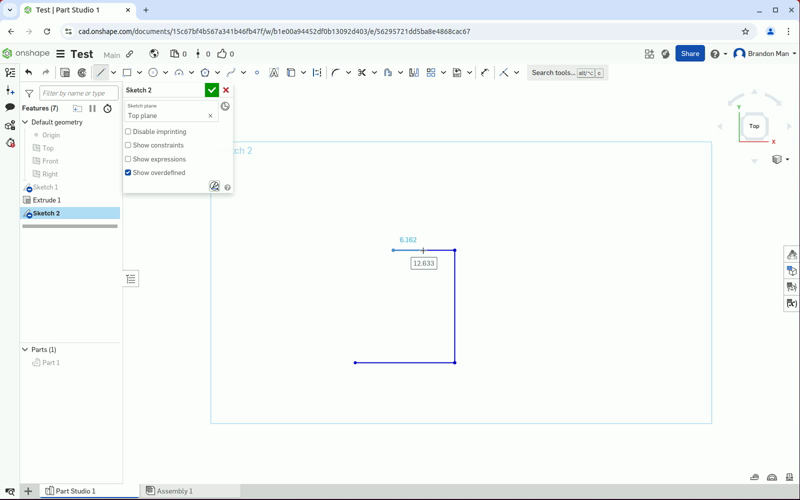
mouse_move(355, 250)
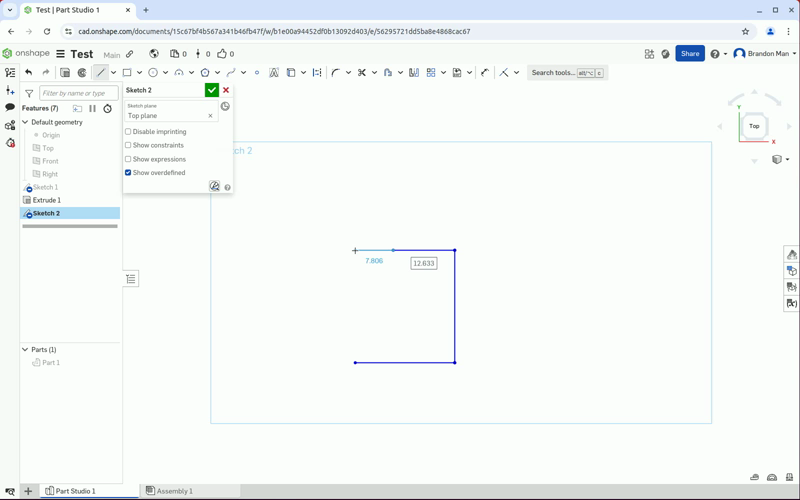
click(355, 250)
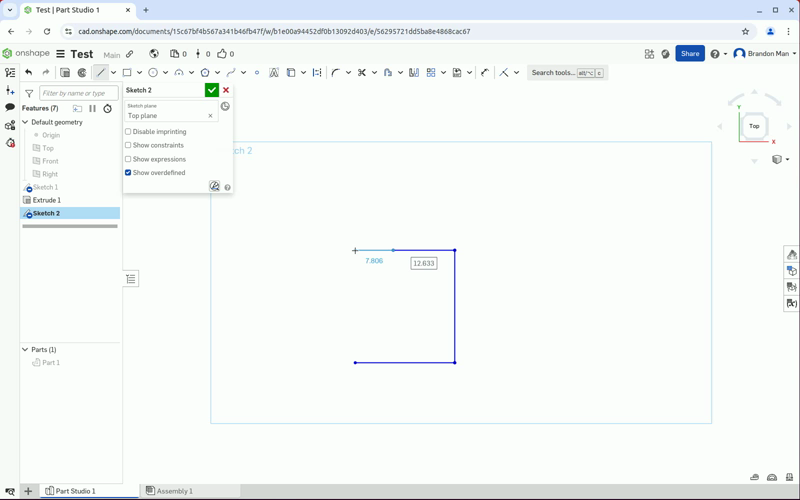
key_up(shift)
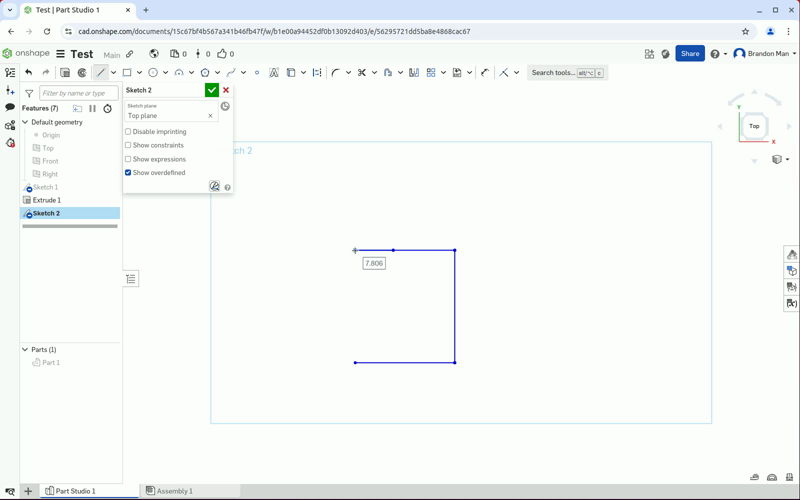
key_down(shift)
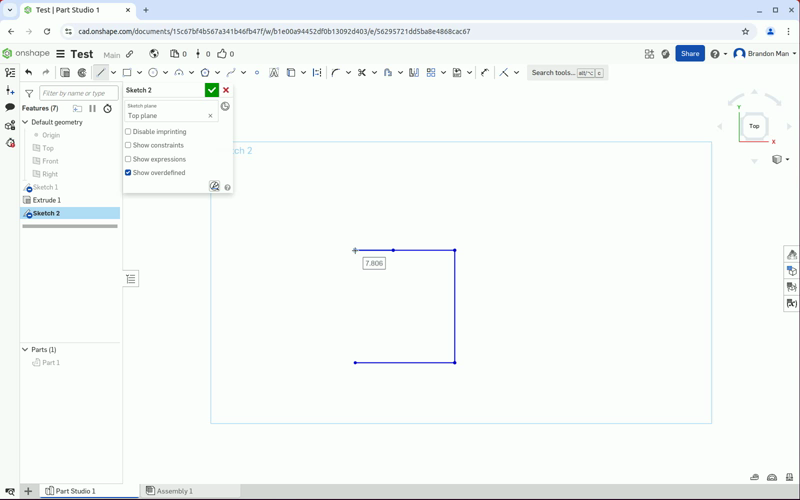
mouse_move(355, 362)
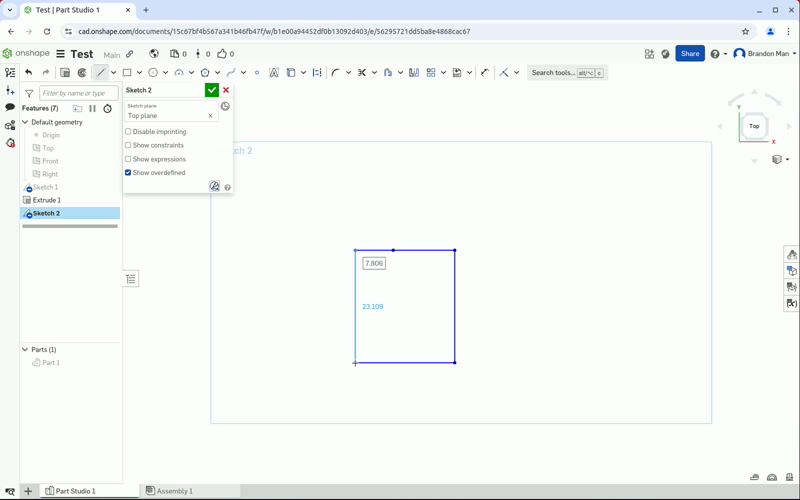
key_up(shift)
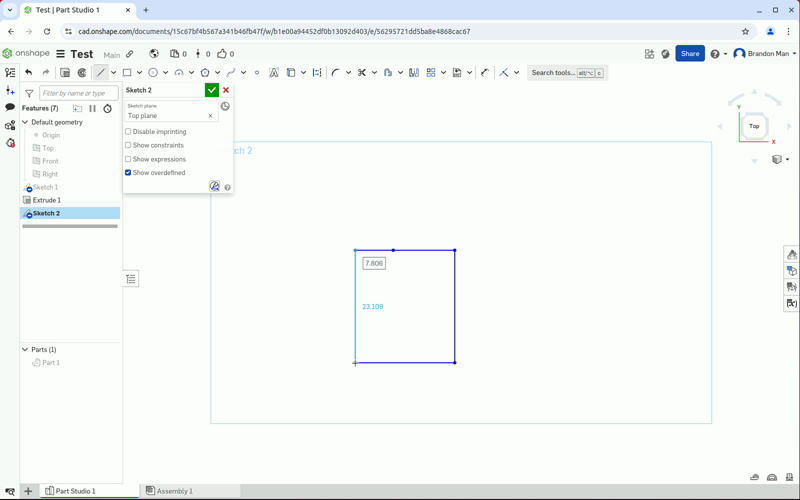
click(355, 362)
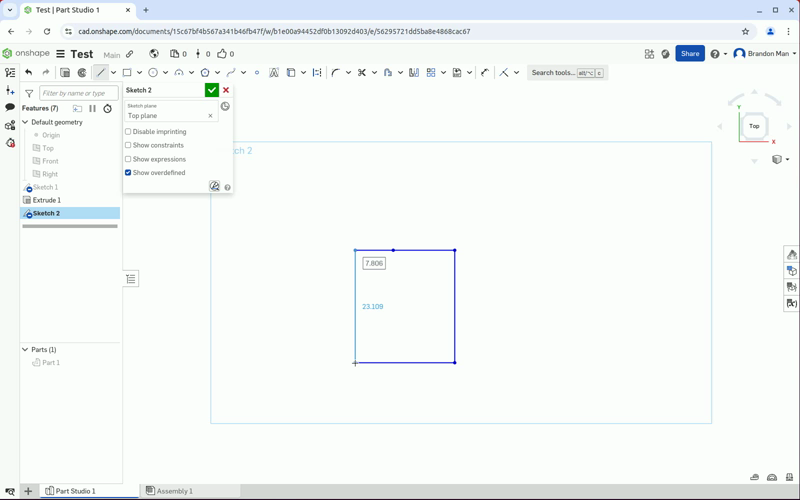
key(esc)
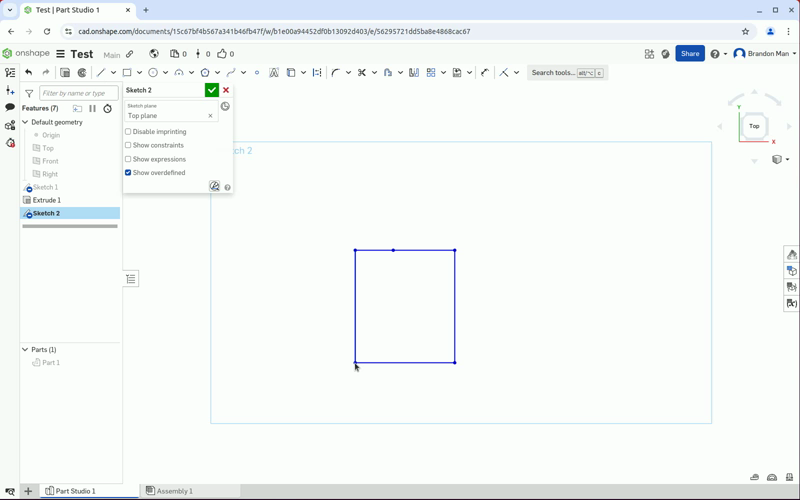
mouse_move(383, 346)
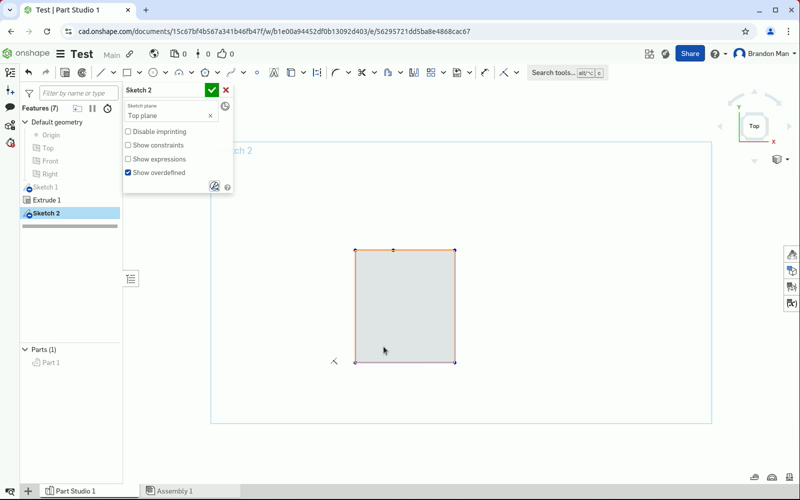
click(383, 346)
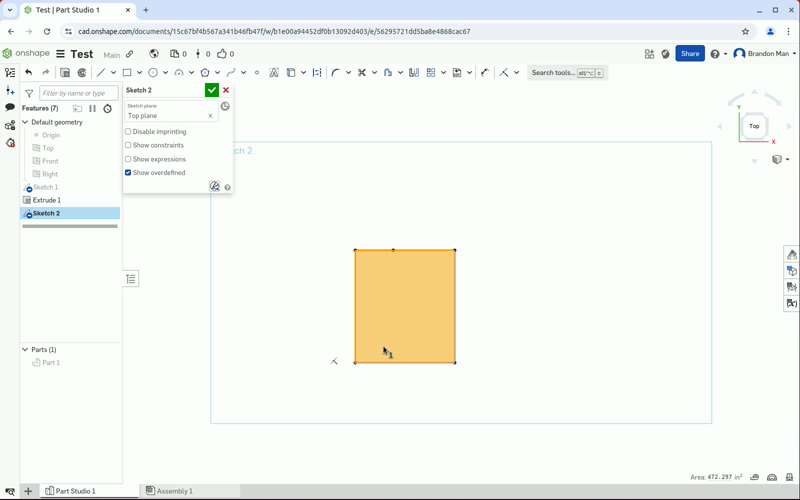
mouse_move(73, 352)
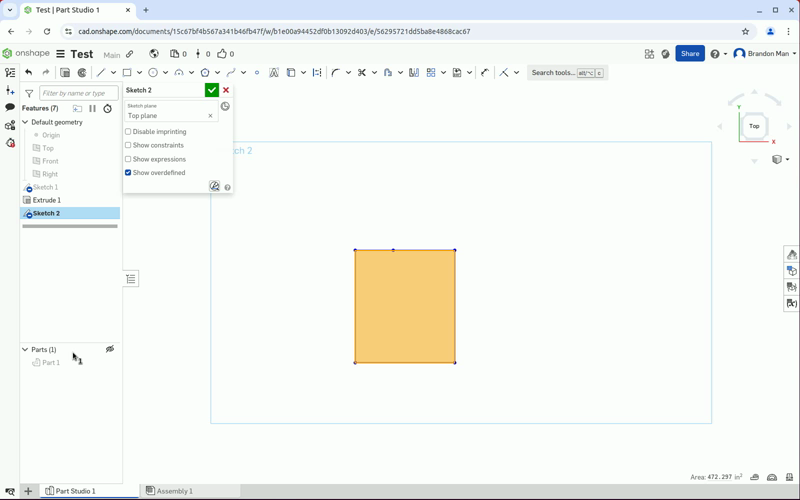
key(shift+y)
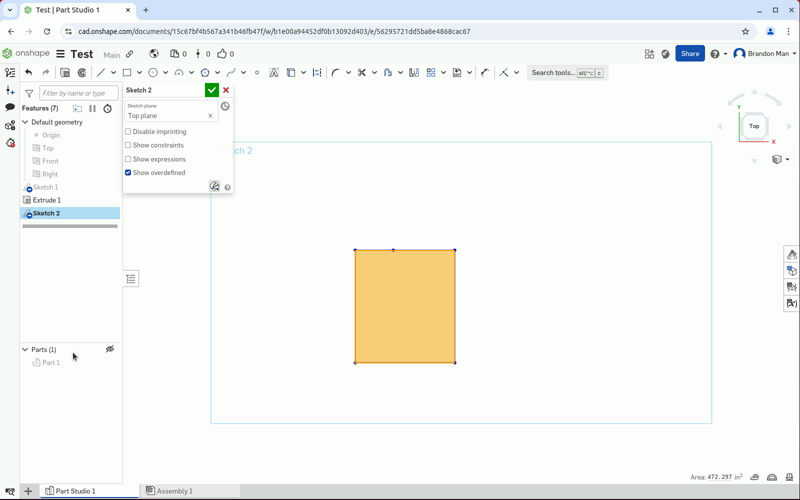
key(shift+e)
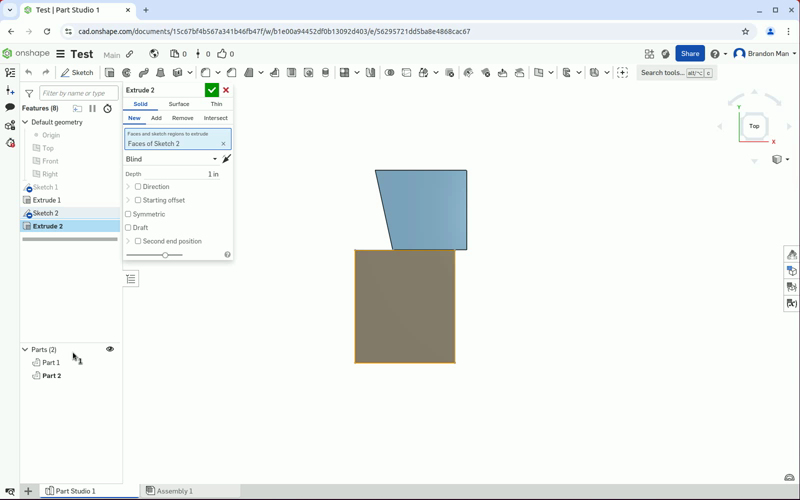
mouse_move(143, 106)
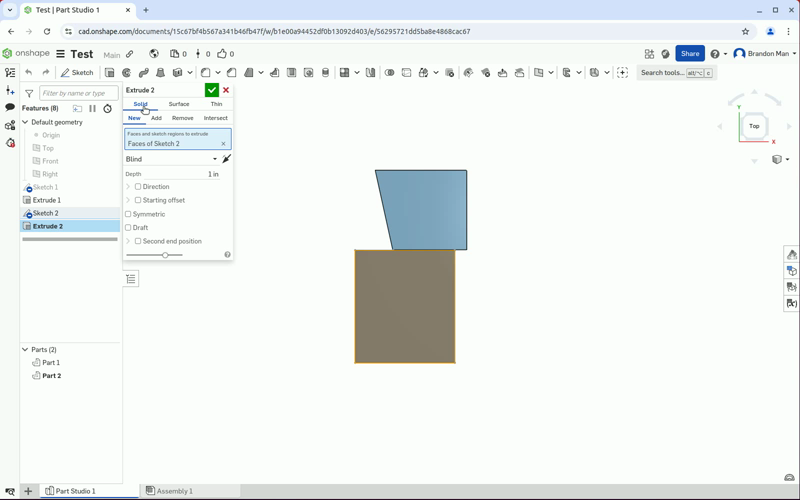
click(143, 106)
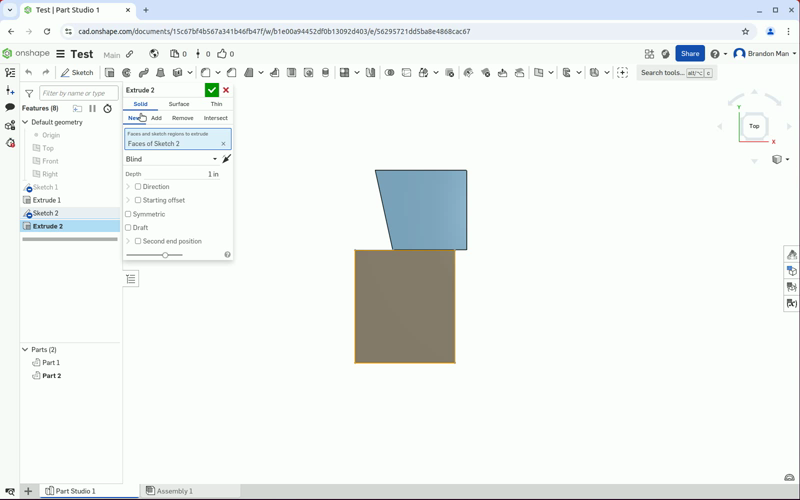
mouse_move(137, 120)
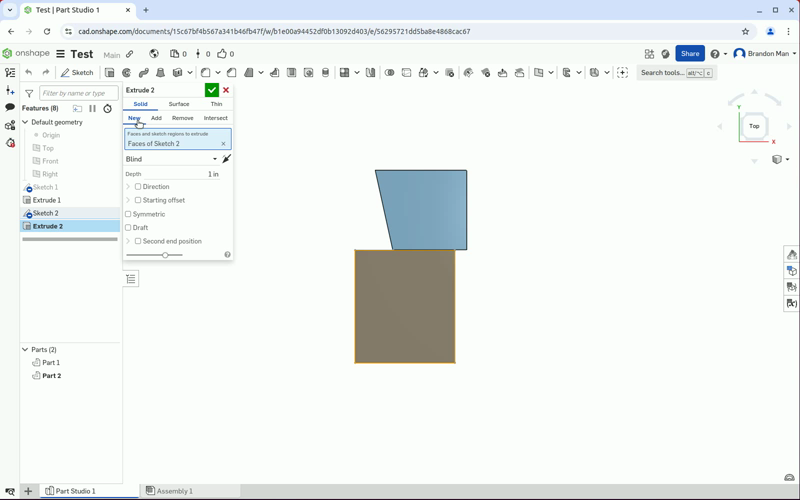
click(137, 120)
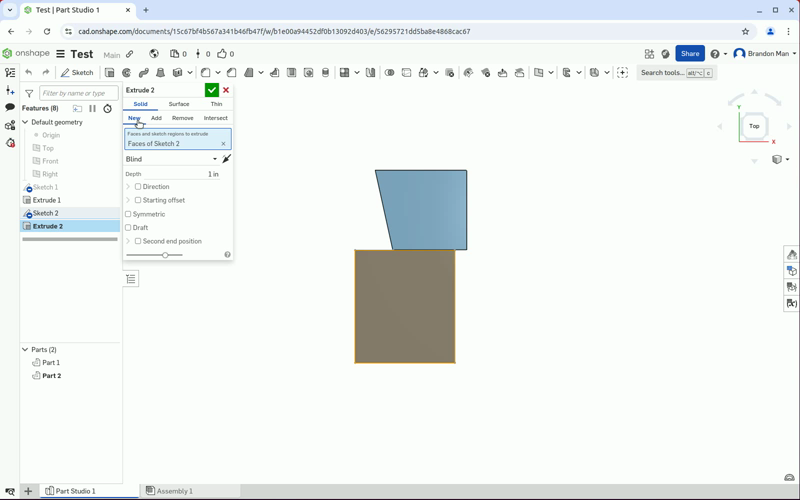
key(tab, 4)
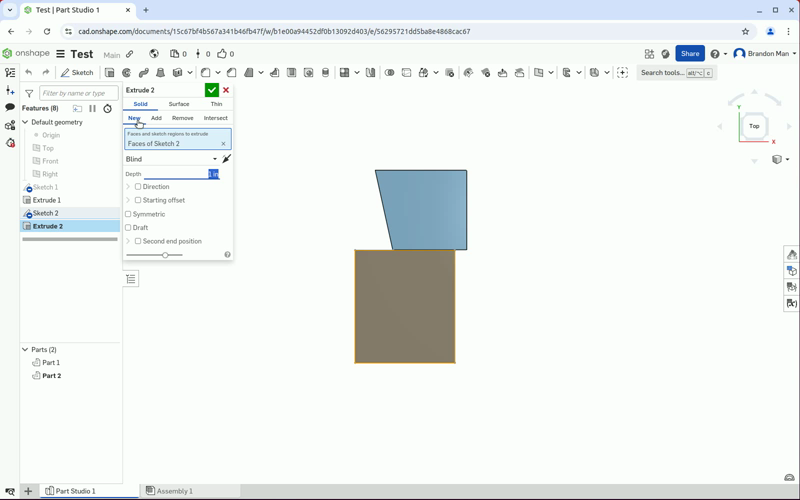
text(-0.481)
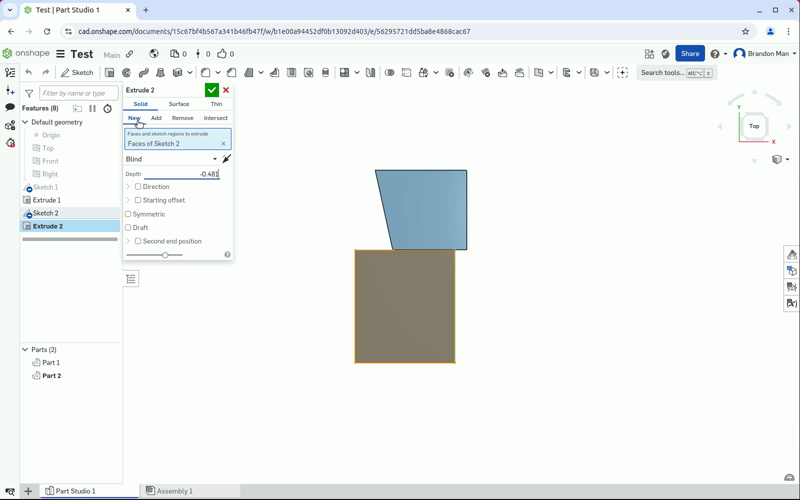
key(enter)
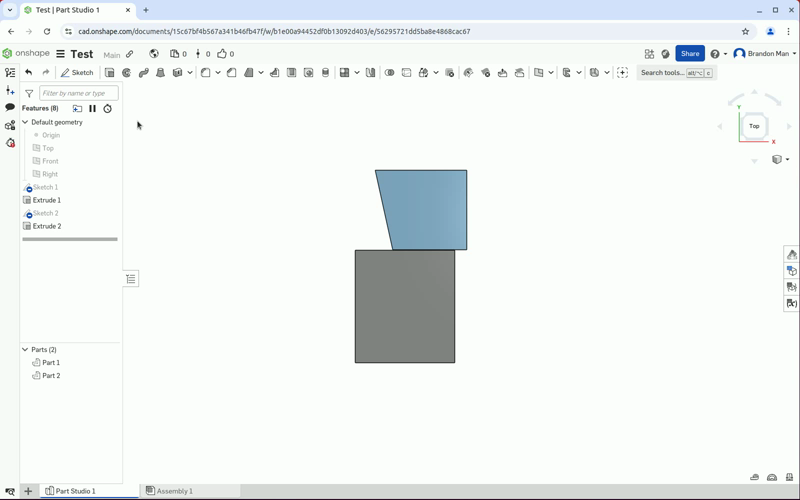
key(shift+h)
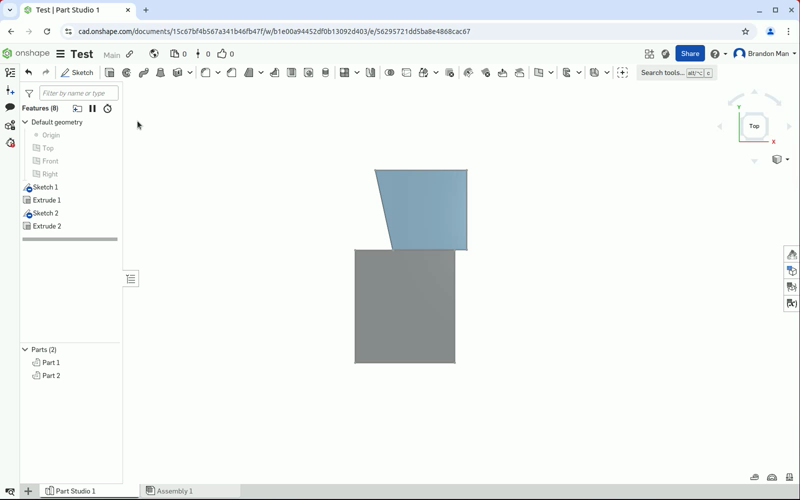
key(shift+h)
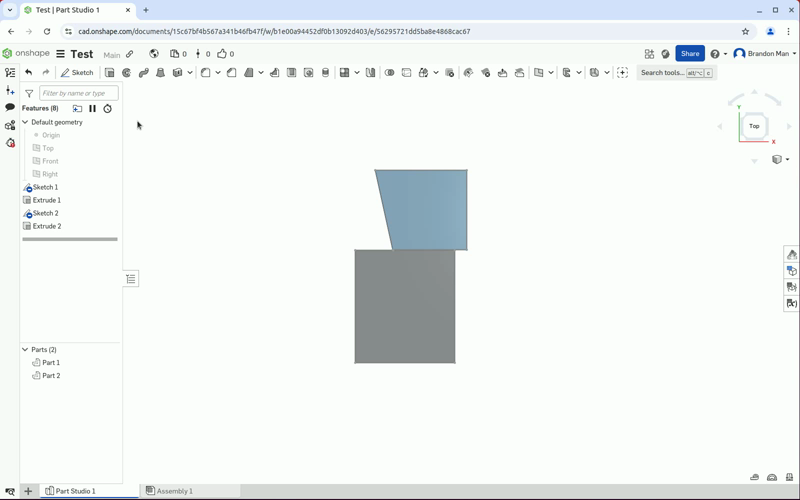
key(shift+7)
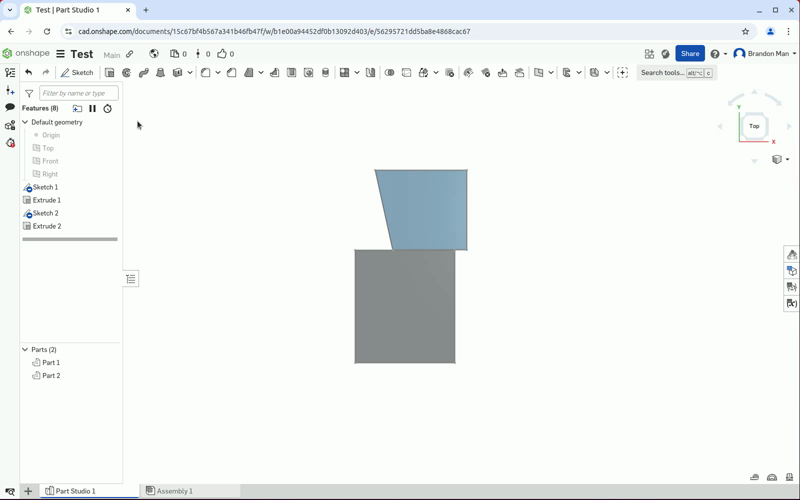
key(up, 3)
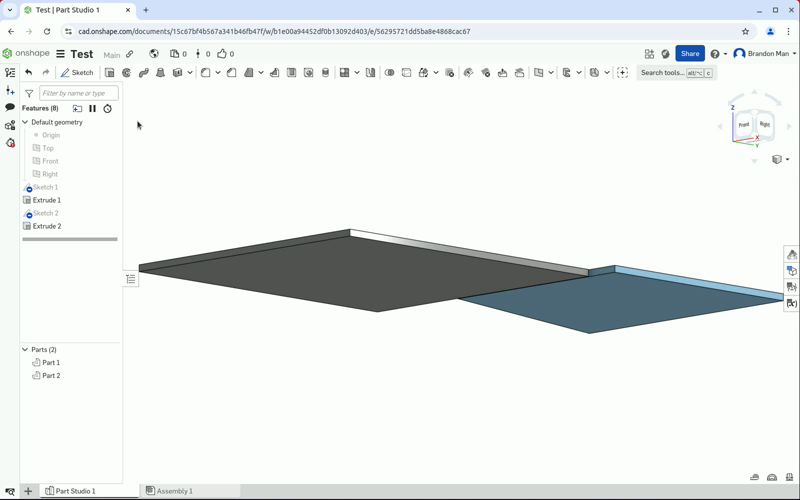
key(left, 3)
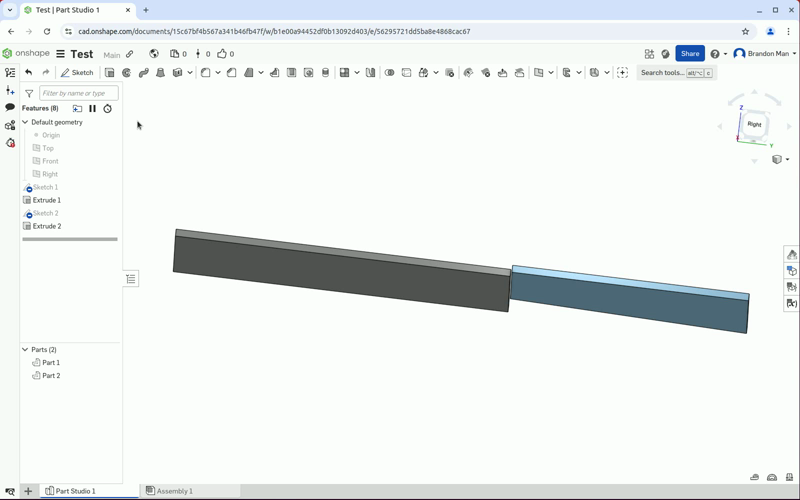
key(right, 3)
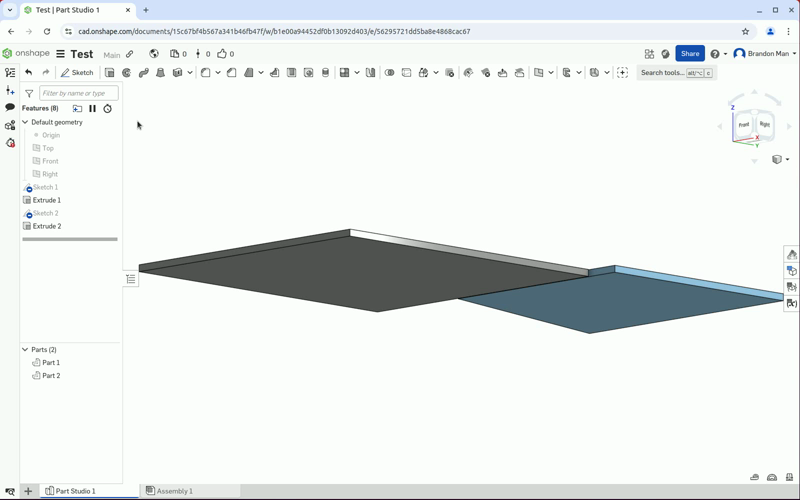
key(down, 3)
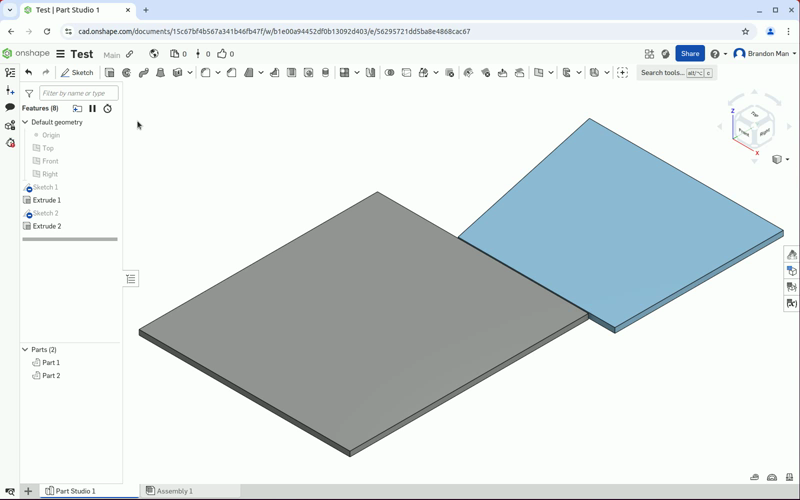
mouse_move(73, 189)
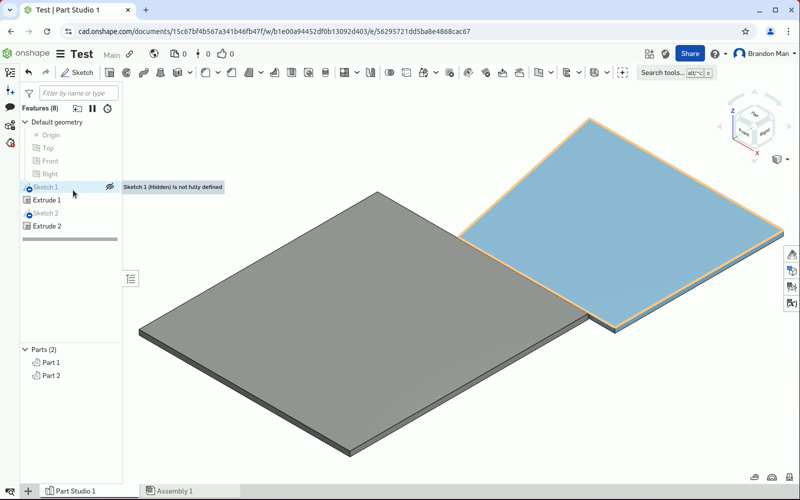
click(73, 189)